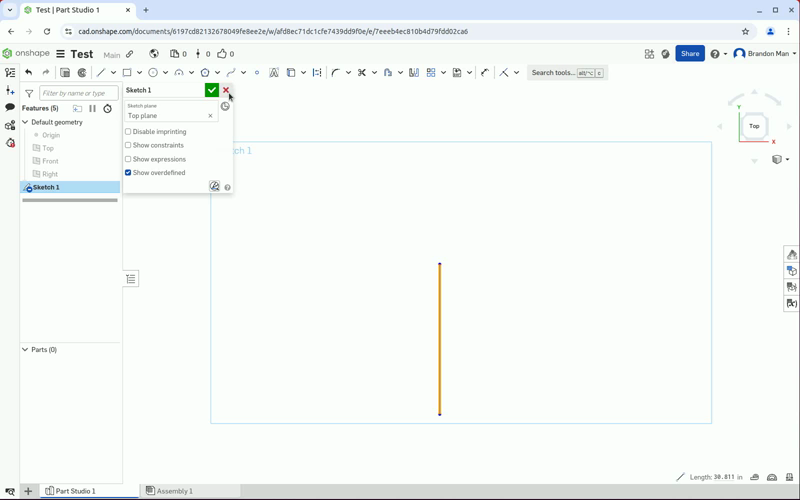
key(shift+h)
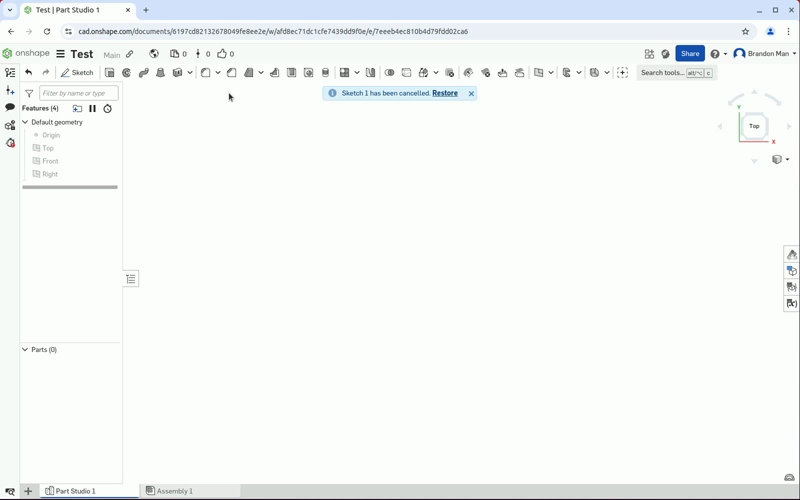
mouse_move(73, 352)
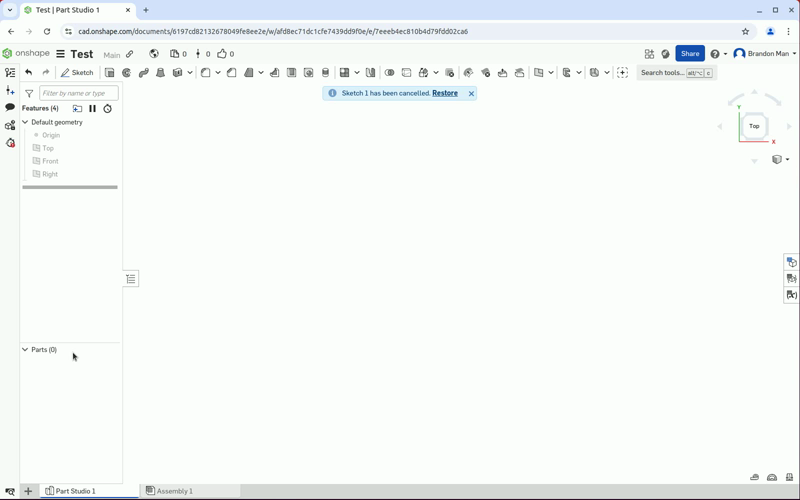
key(y)
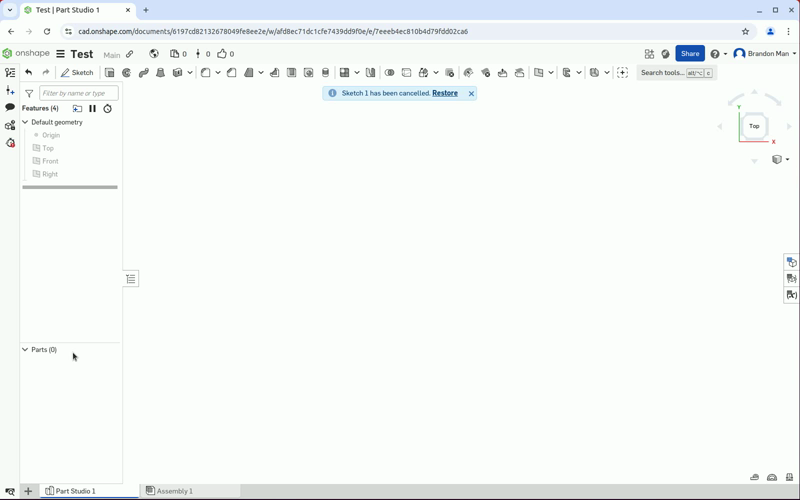
key(shift+p)
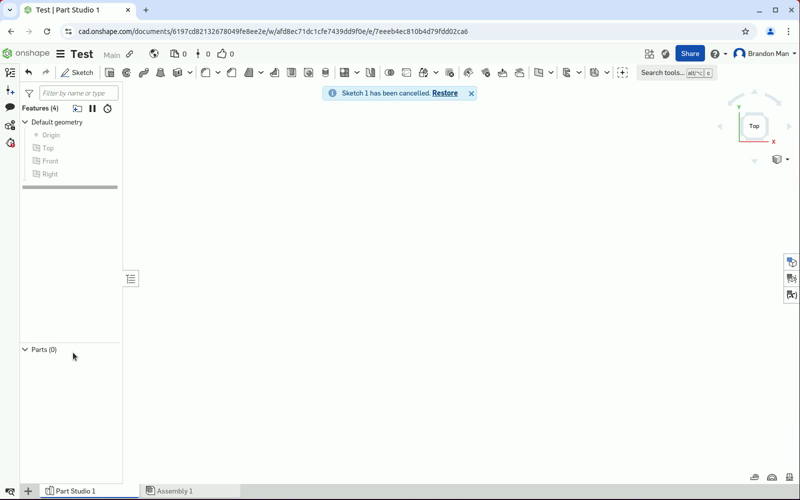
key(space)
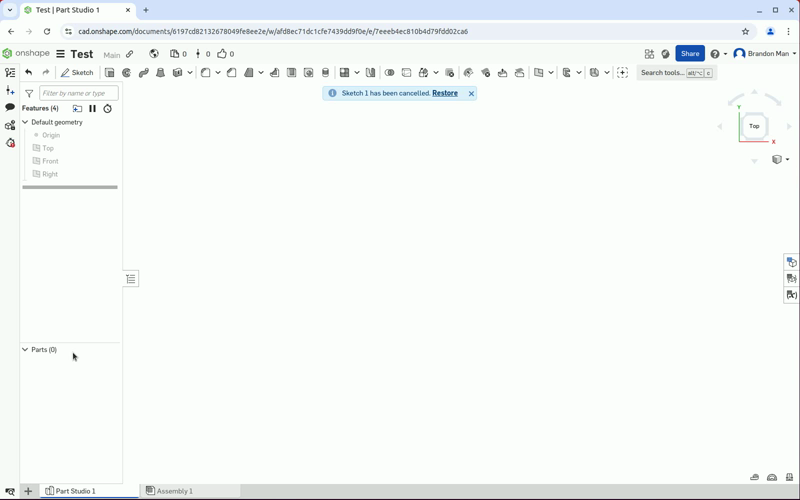
key_down(shift)
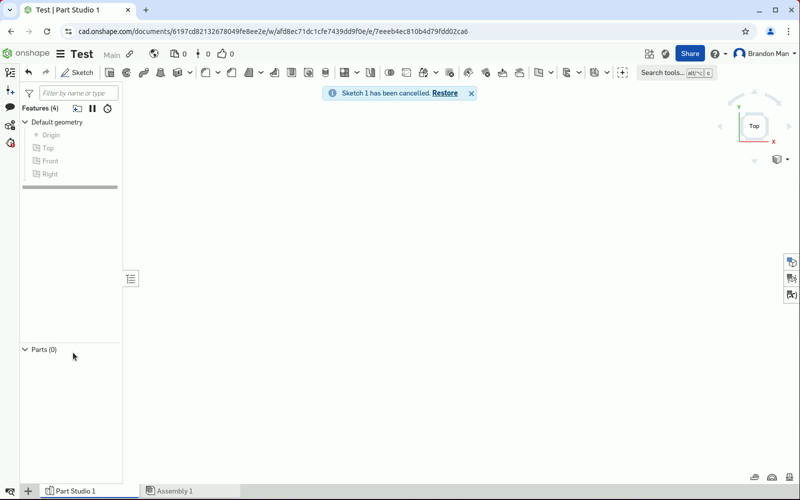
key(up)
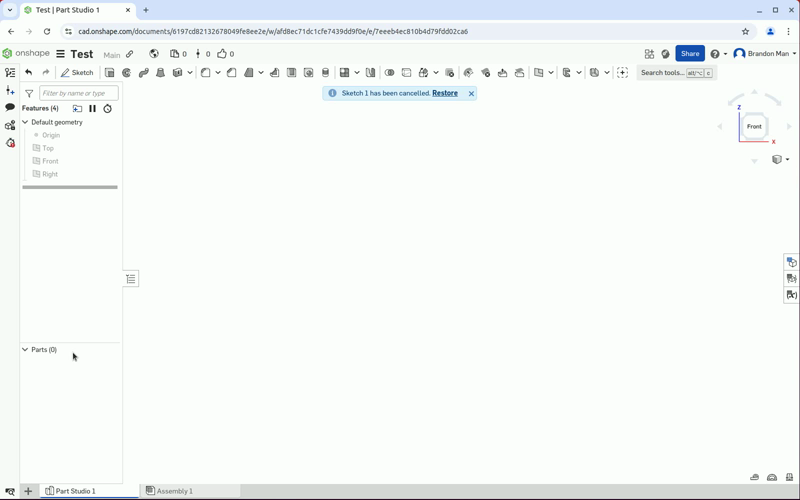
key_up(shift)
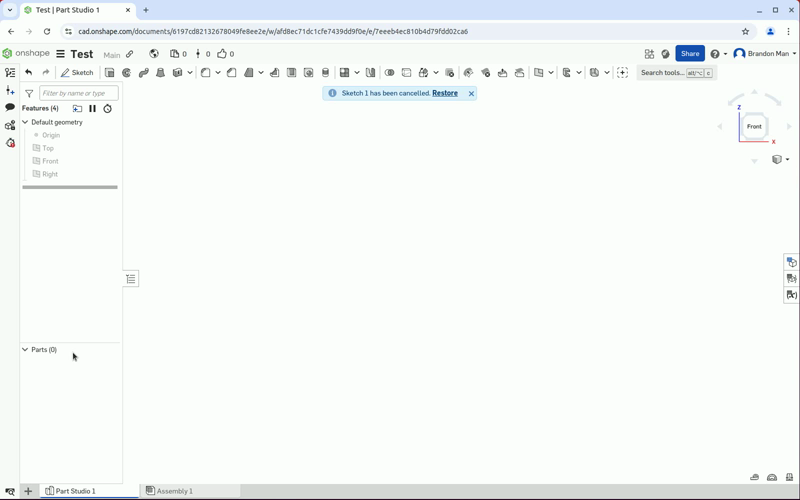
key(space)
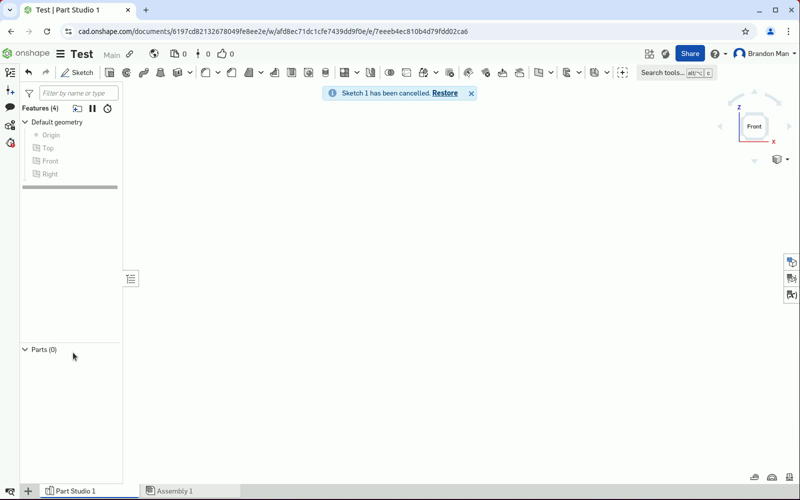
key_down(shift)
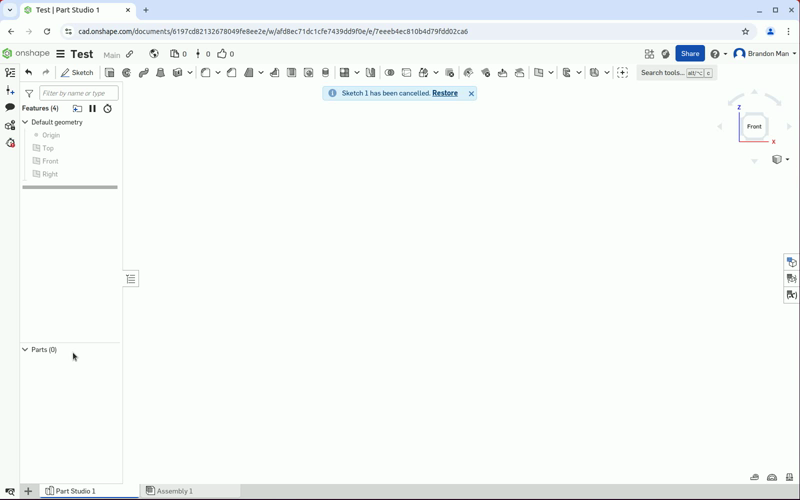
key(left)
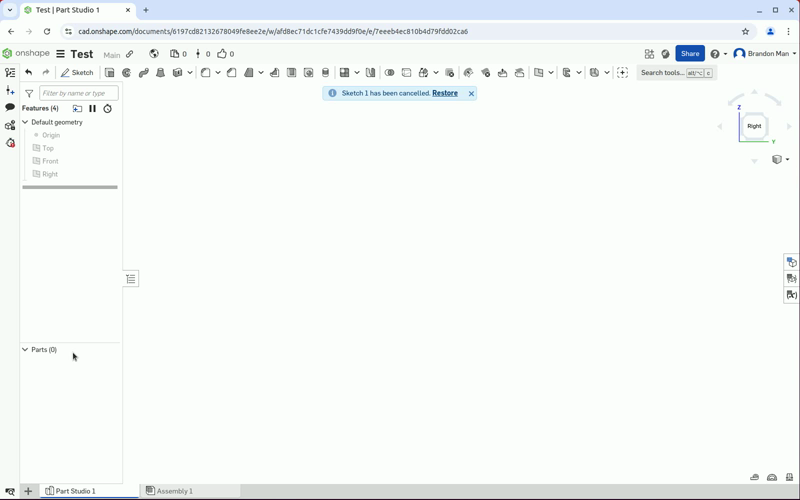
key_up(shift)
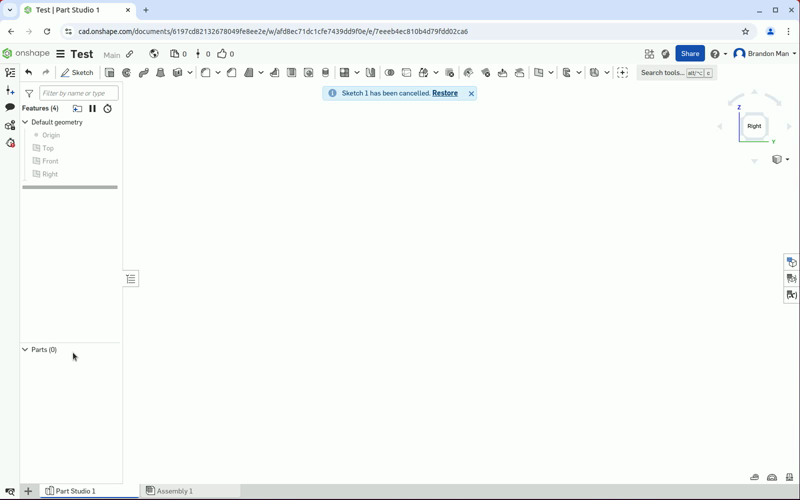
mouse_move(73, 352)
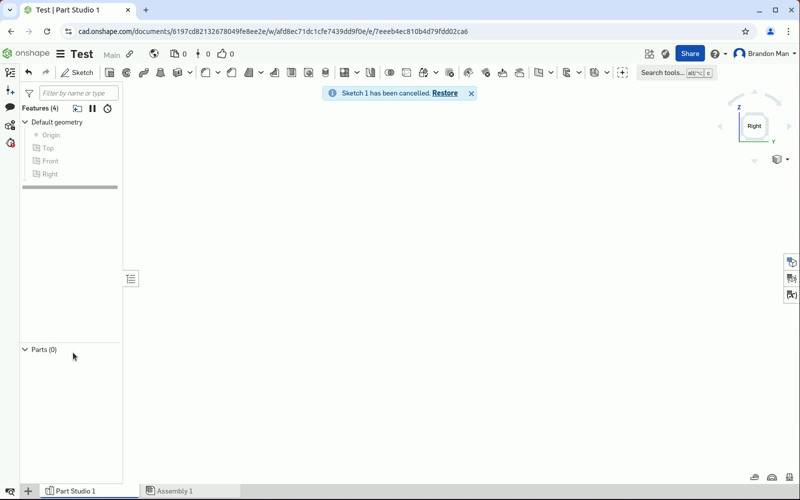
key(shift+y)
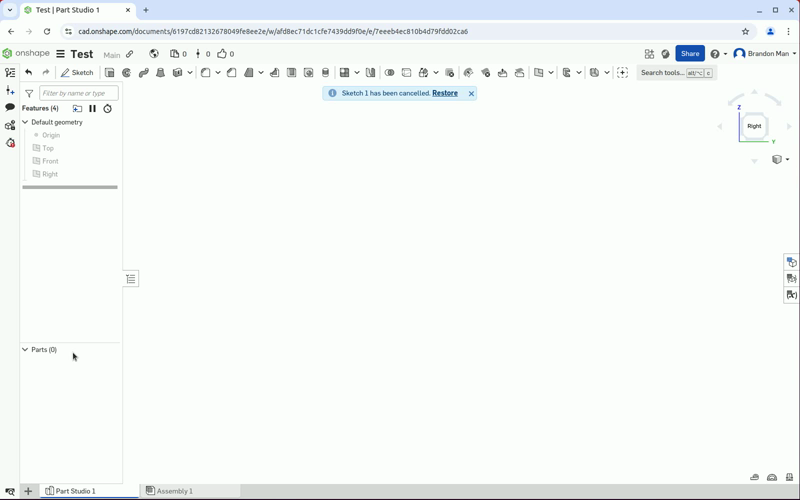
key(shift+s)
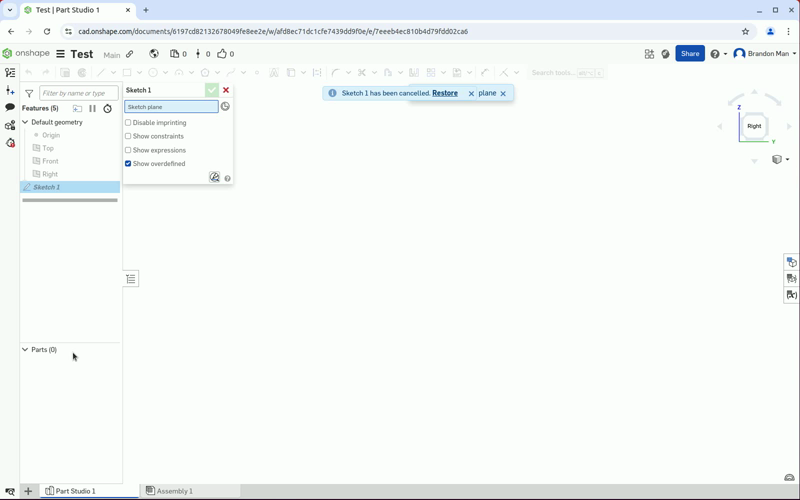
mouse_move(73, 176)
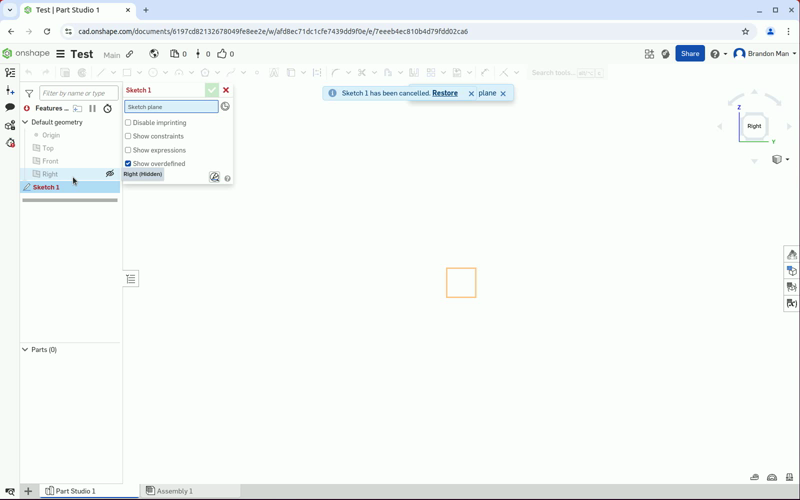
click(73, 176)
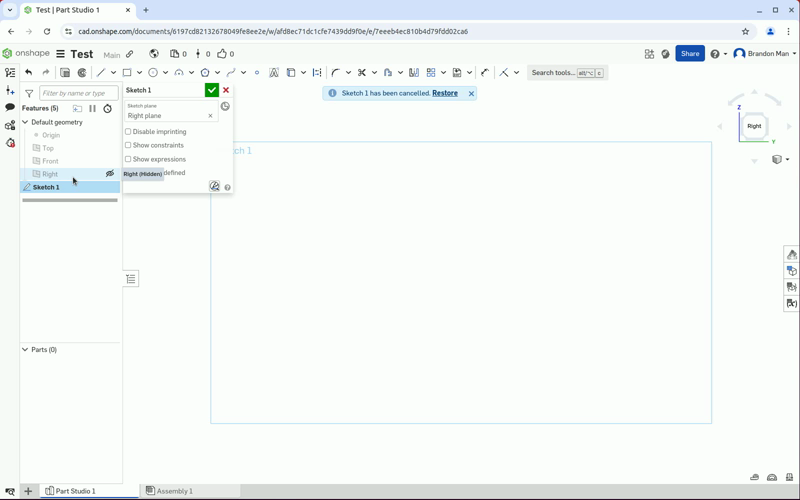
mouse_move(73, 352)
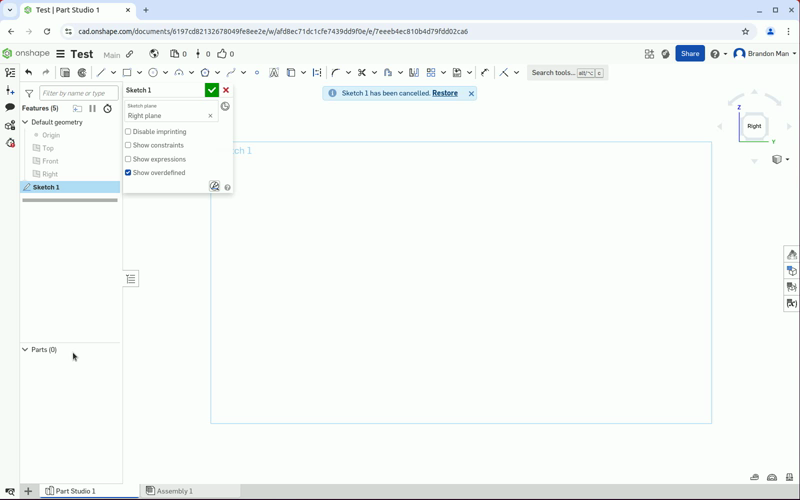
key(y)
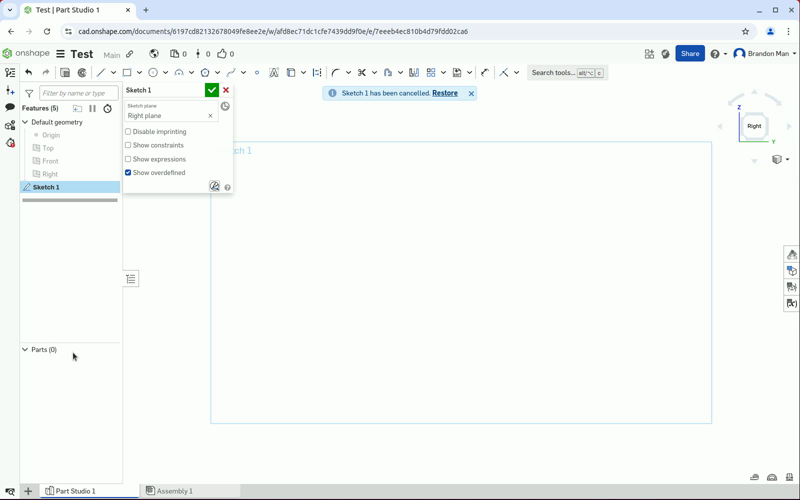
key(l)
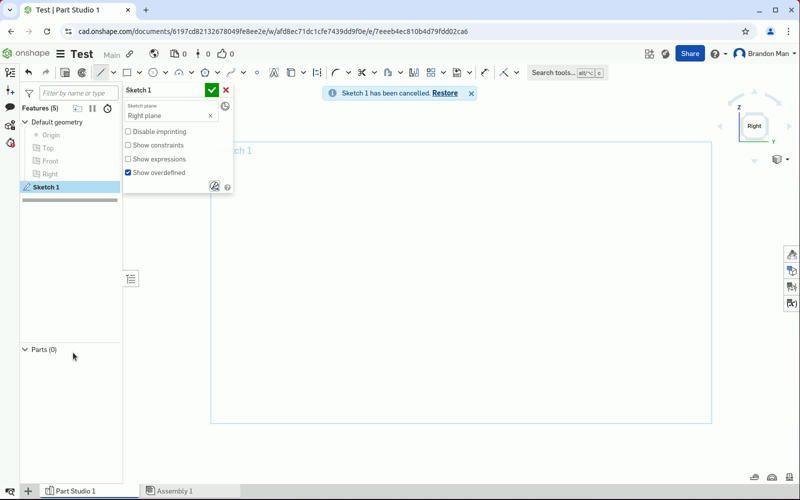
key_down(shift)
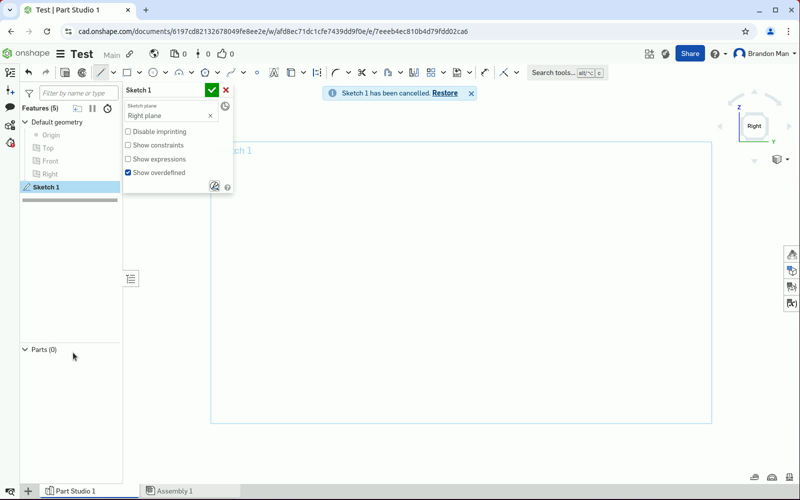
mouse_move(440, 278)
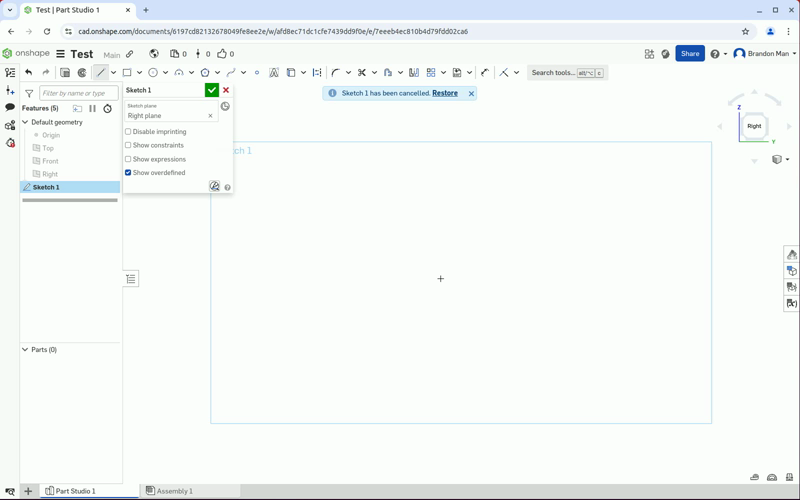
click(440, 278)
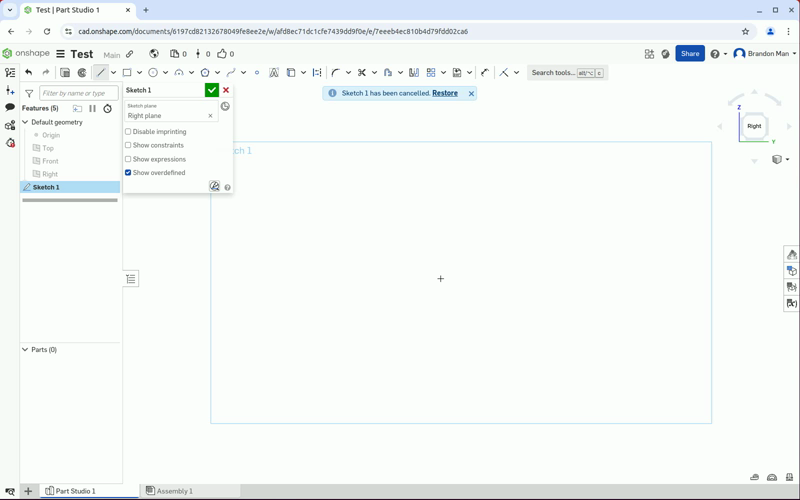
key_up(shift)
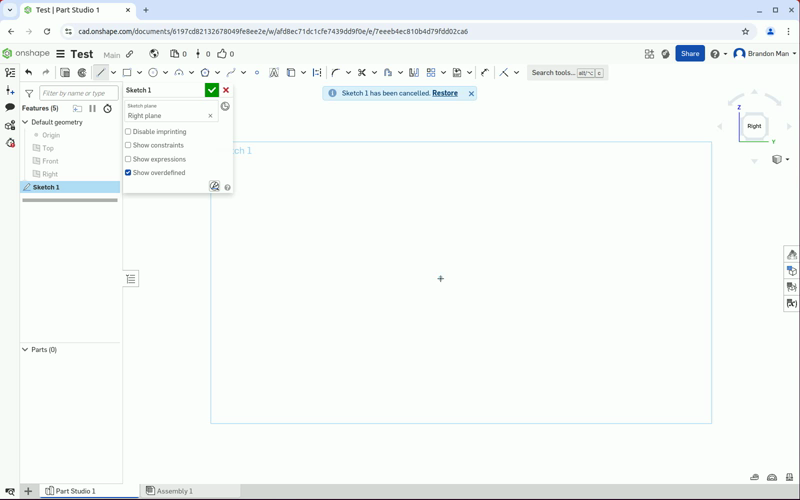
key_down(shift)
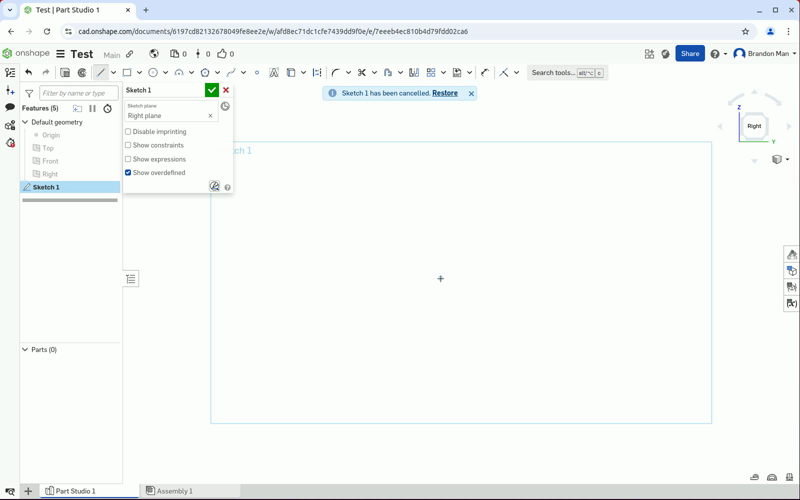
mouse_move(470, 278)
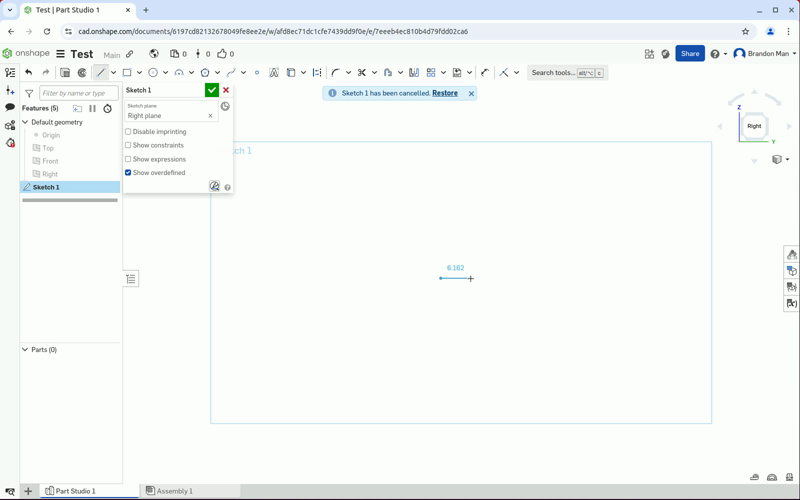
mouse_move(460, 258)
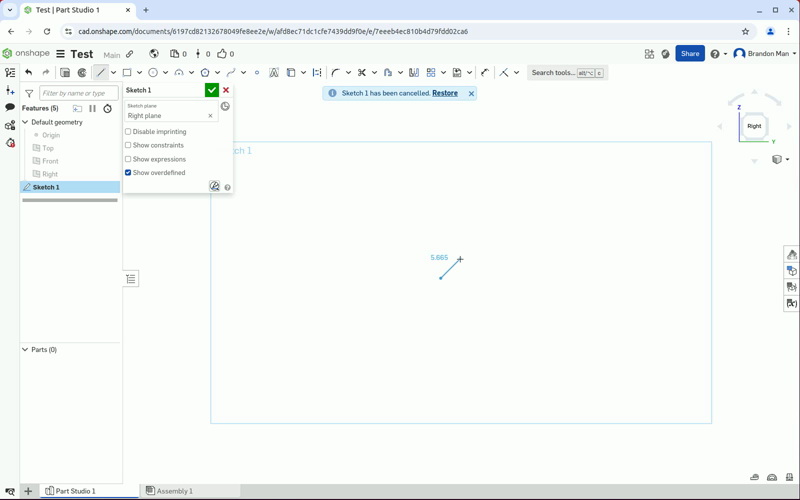
click(460, 258)
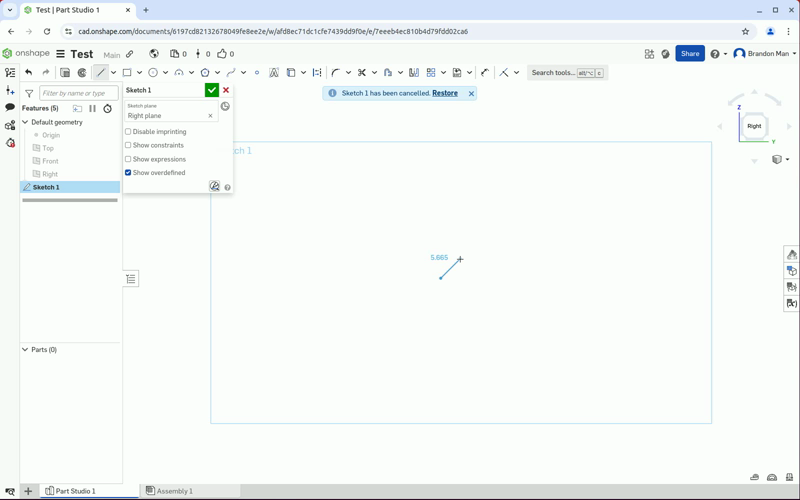
key_up(shift)
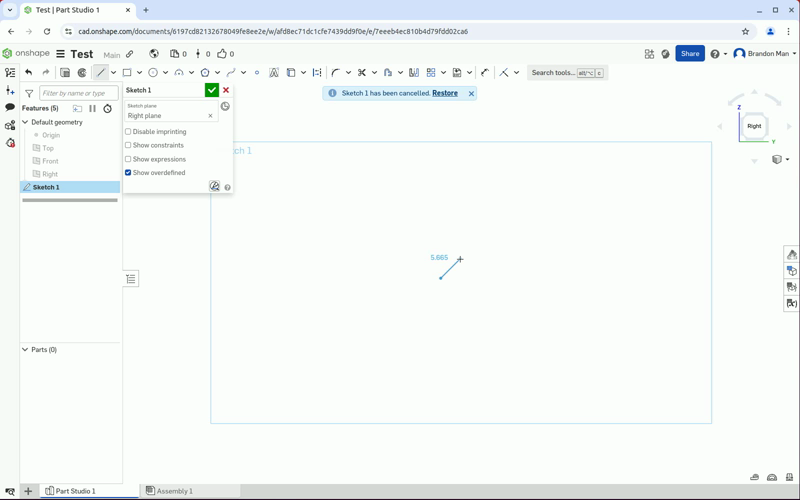
key_down(shift)
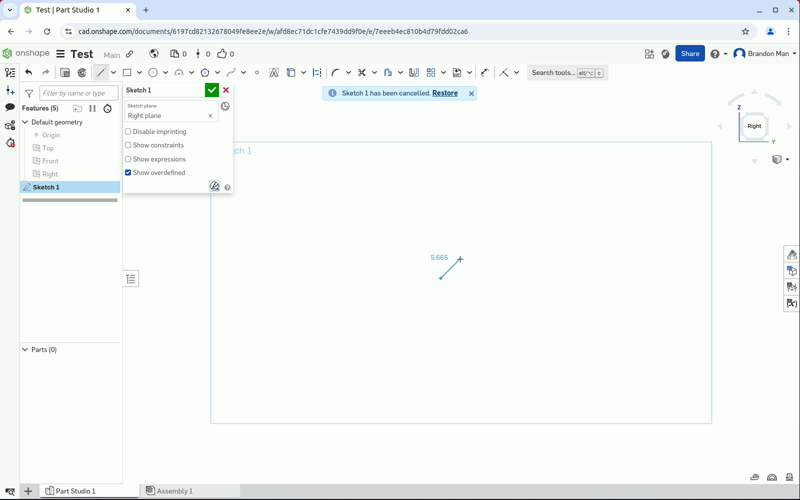
mouse_move(490, 258)
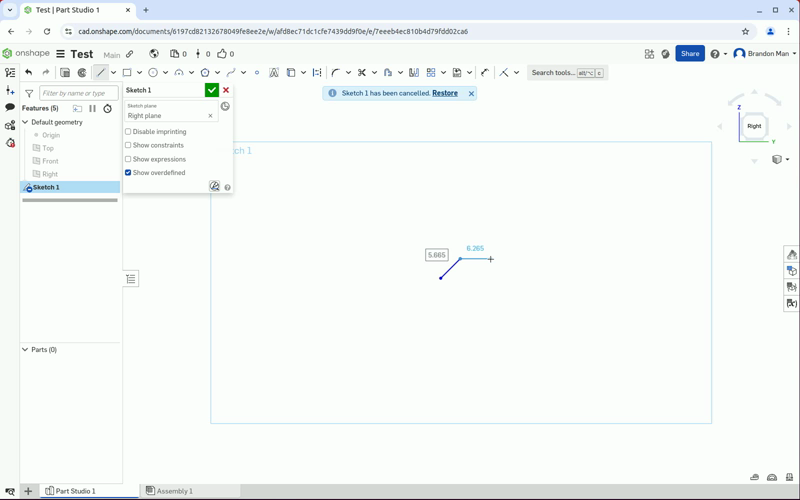
mouse_move(440, 258)
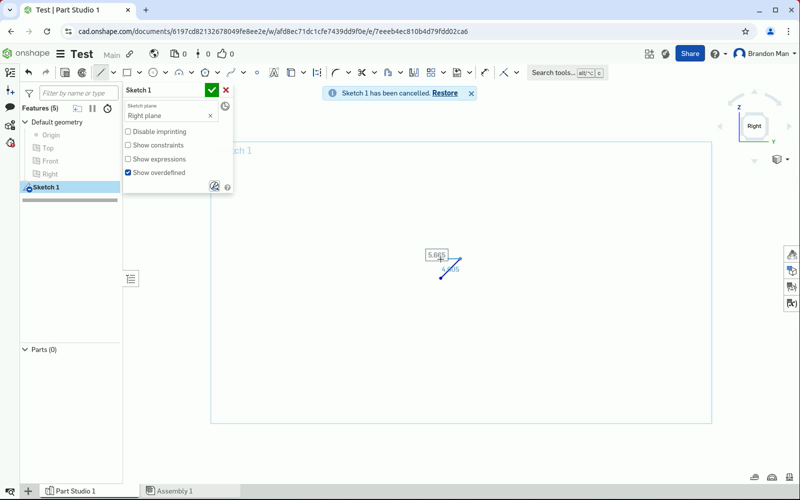
click(440, 258)
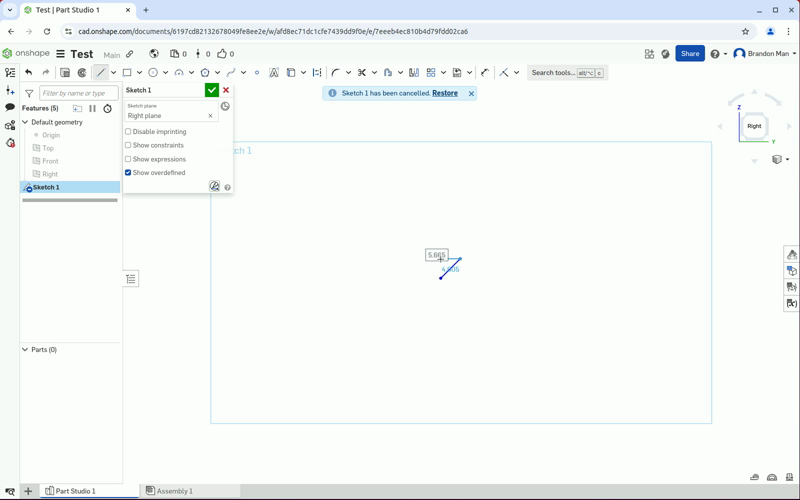
key_up(shift)
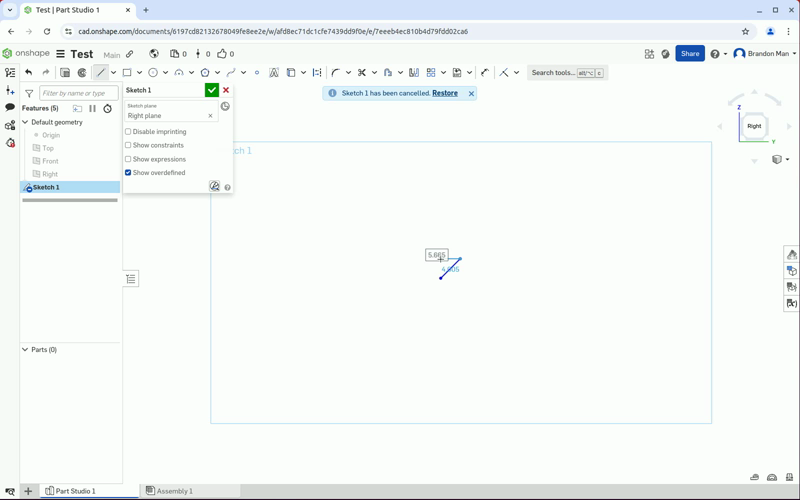
mouse_move(470, 258)
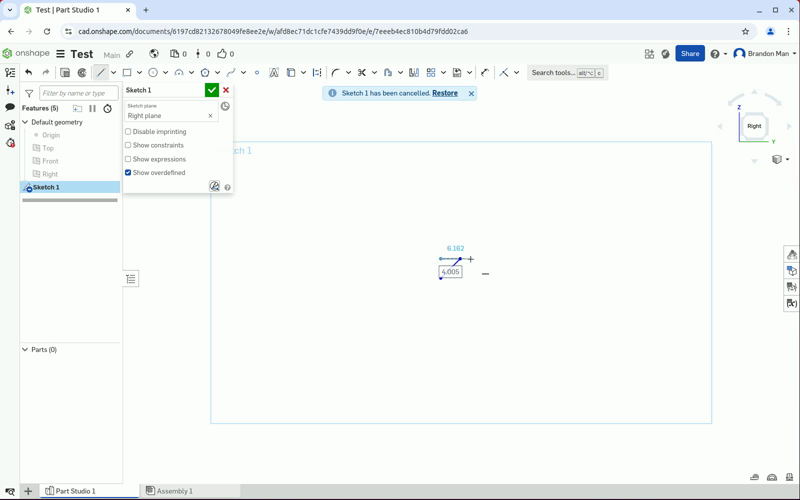
key_down(shift)
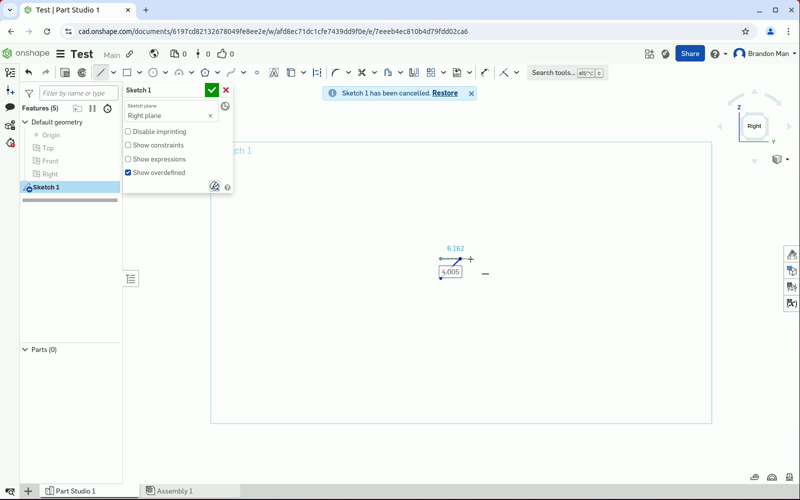
mouse_move(440, 278)
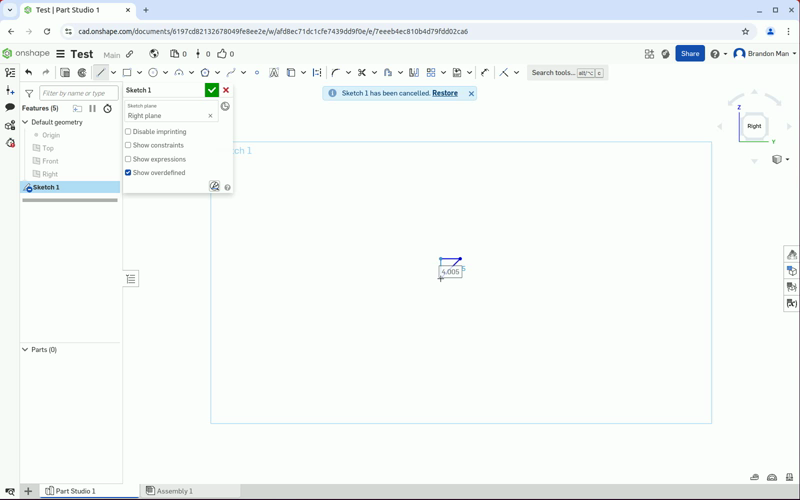
key_up(shift)
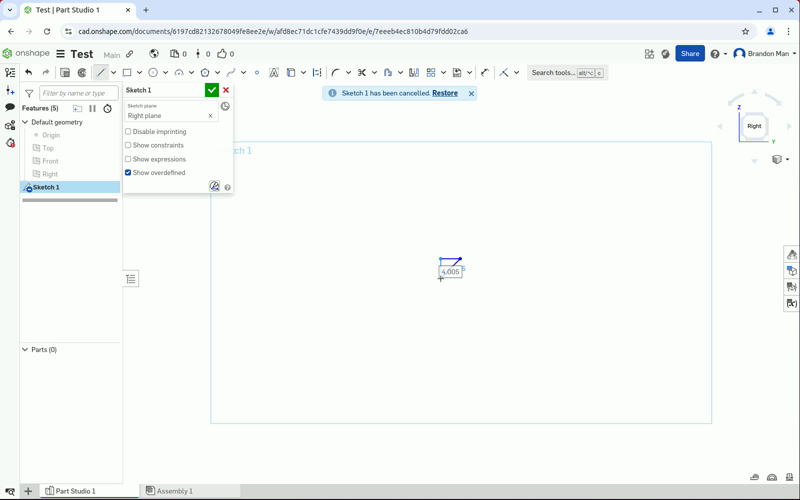
click(440, 278)
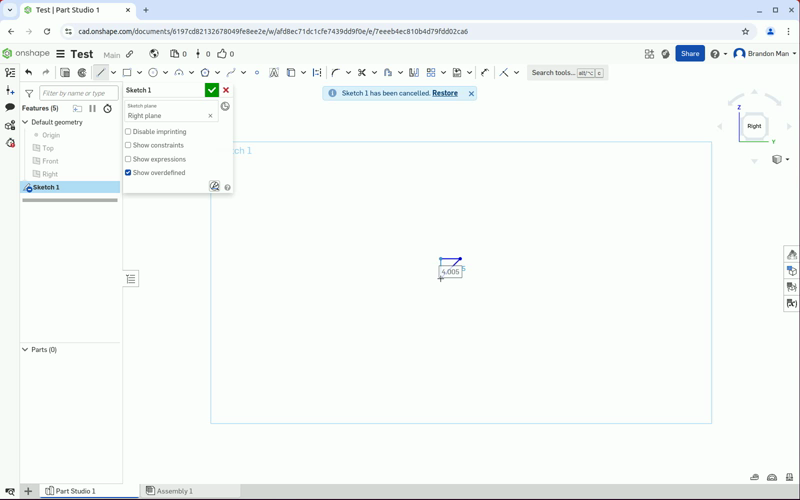
key(esc)
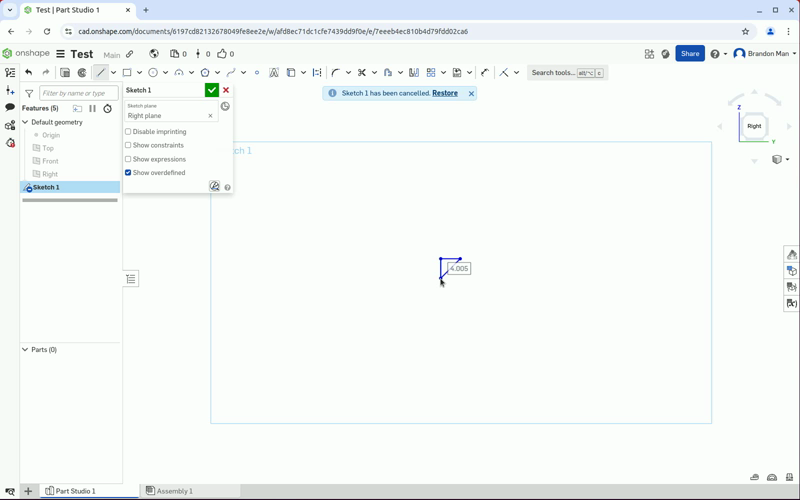
mouse_move(440, 271)
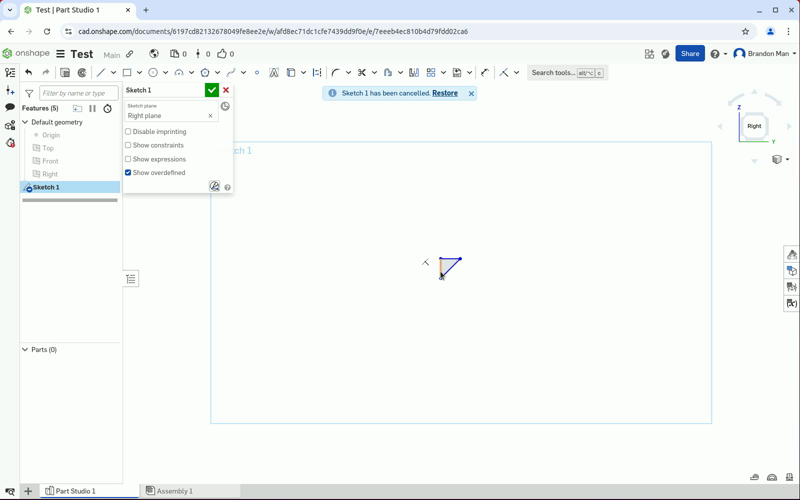
scroll(6)
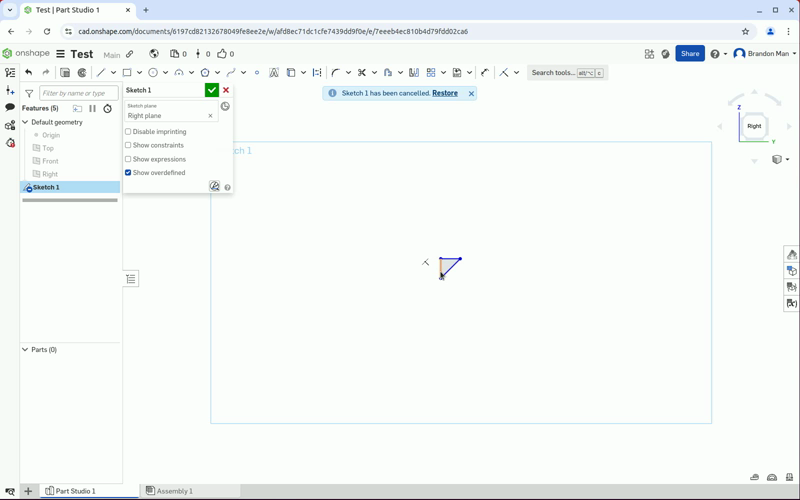
scroll(6)
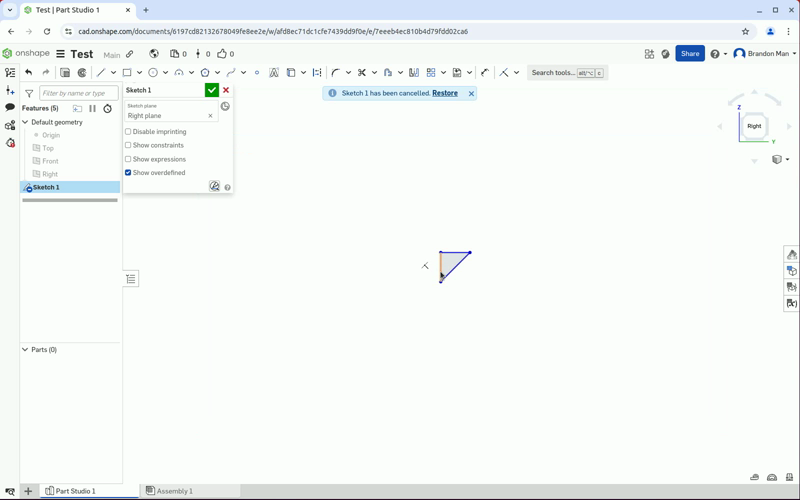
scroll(6)
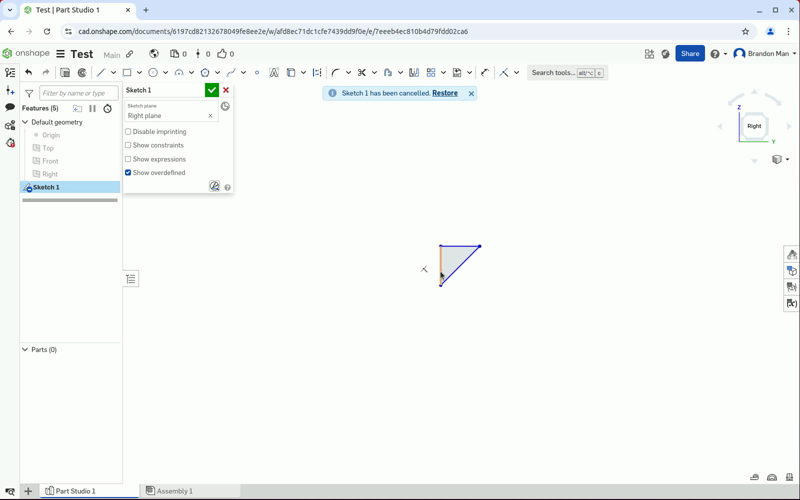
scroll(6)
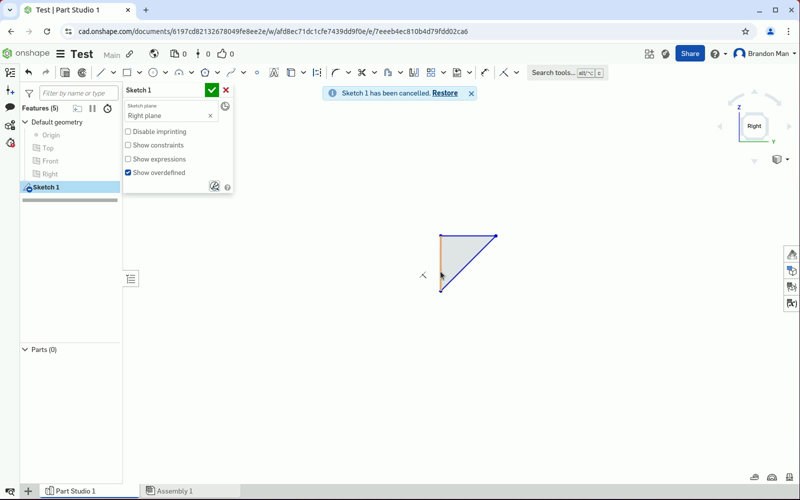
scroll(6)
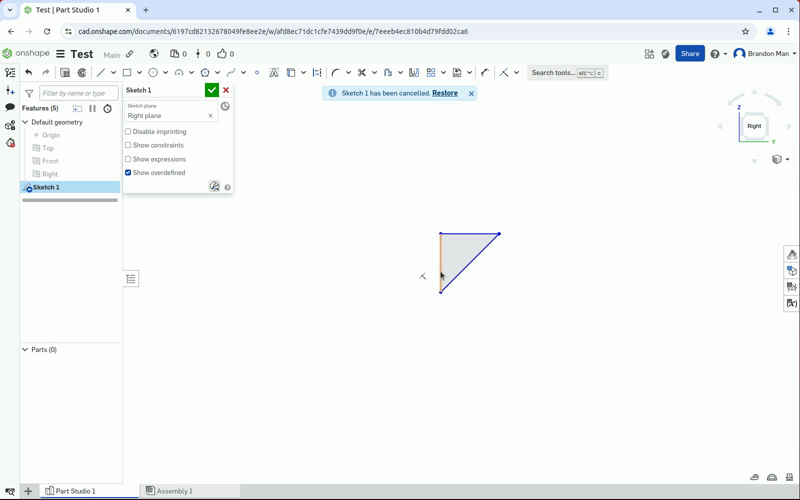
scroll(6)
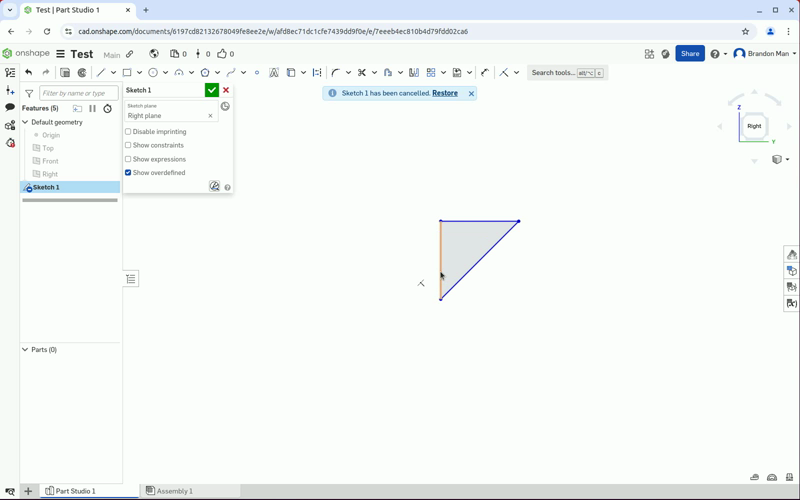
scroll(6)
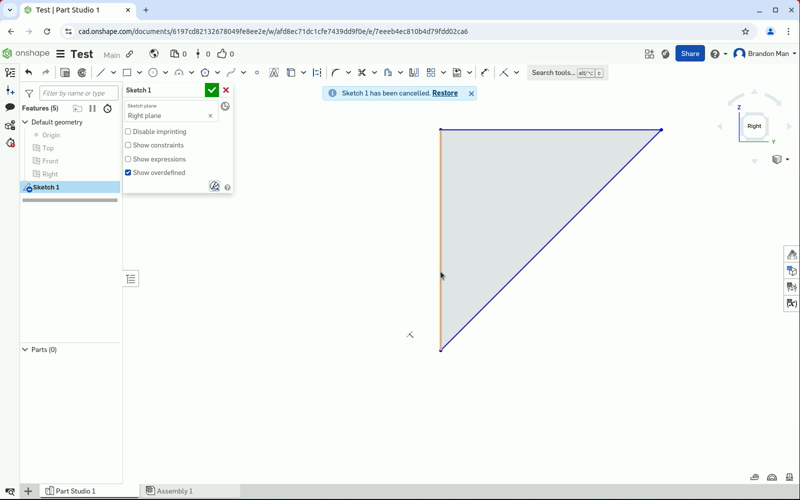
click(440, 271)
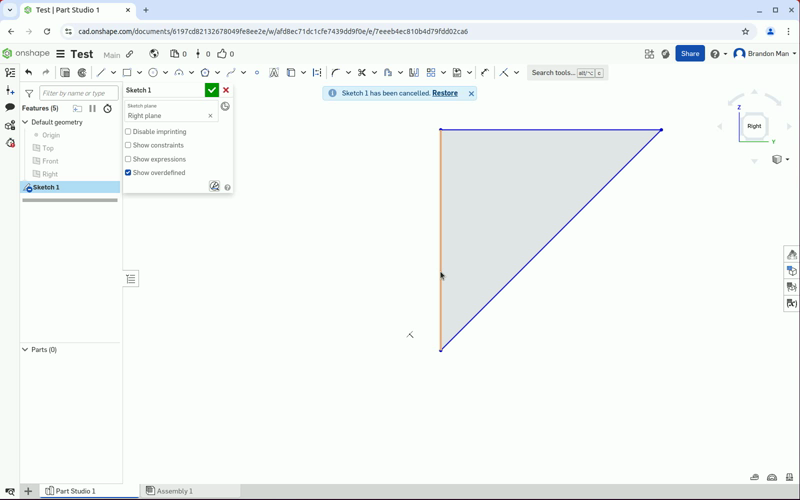
scroll(-6)
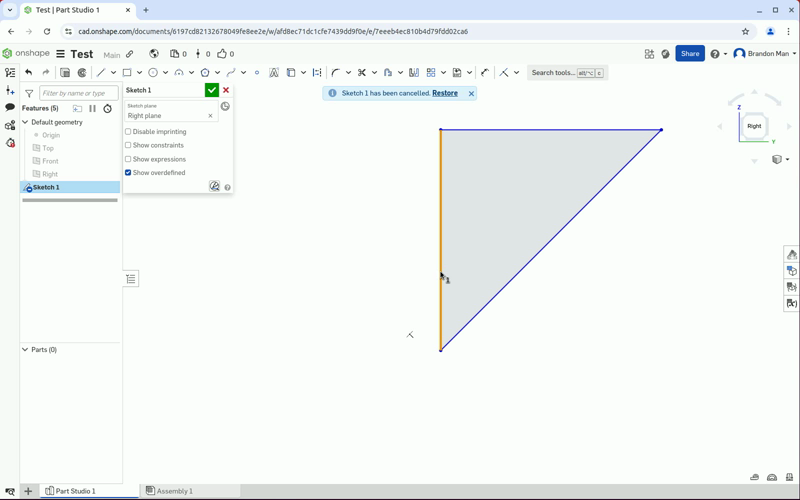
scroll(-6)
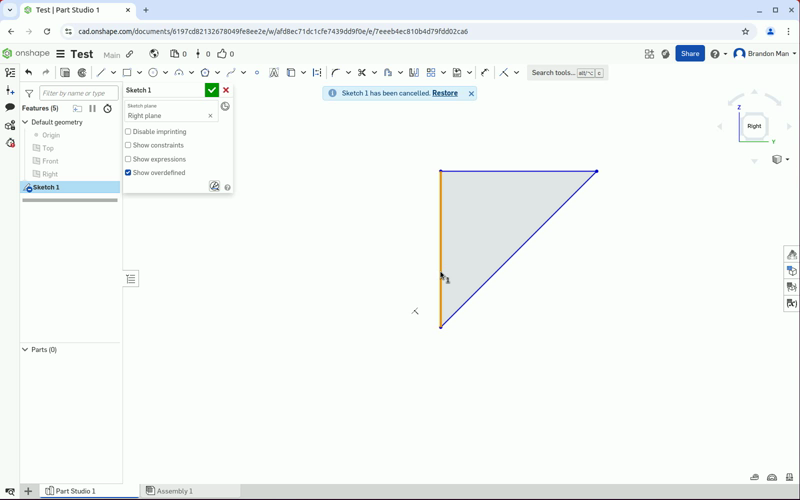
scroll(-6)
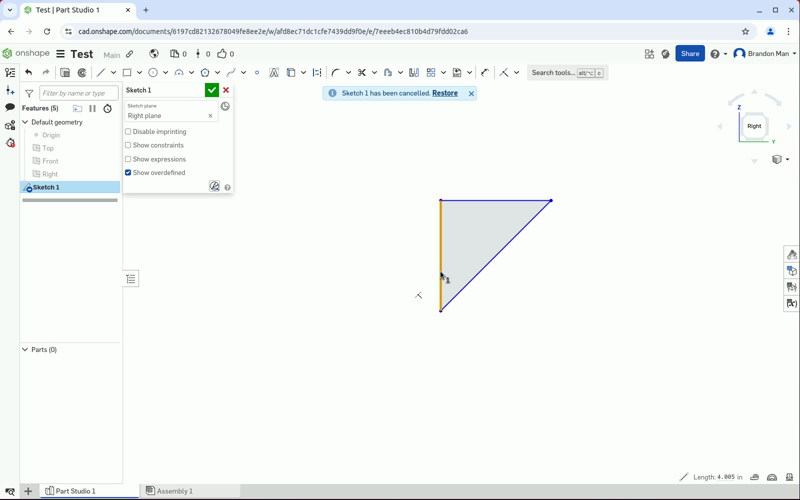
scroll(-6)
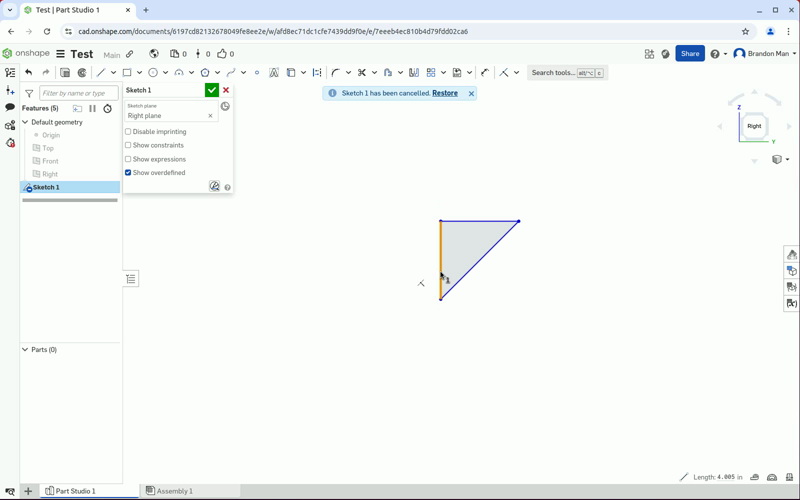
scroll(-6)
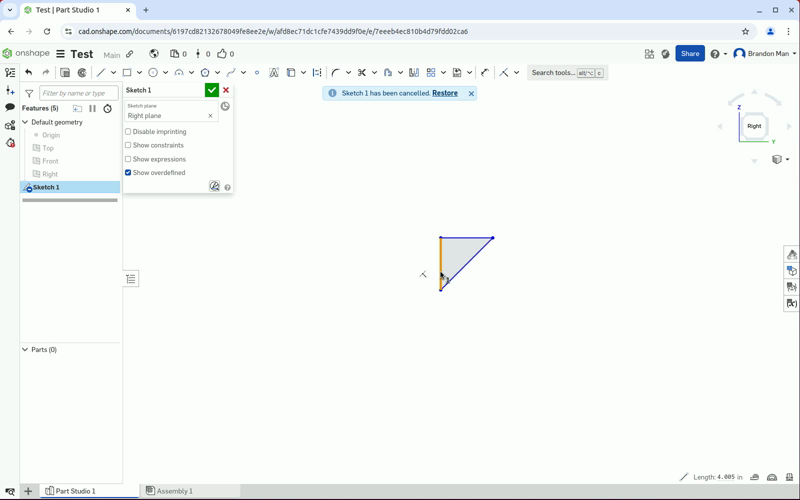
scroll(-6)
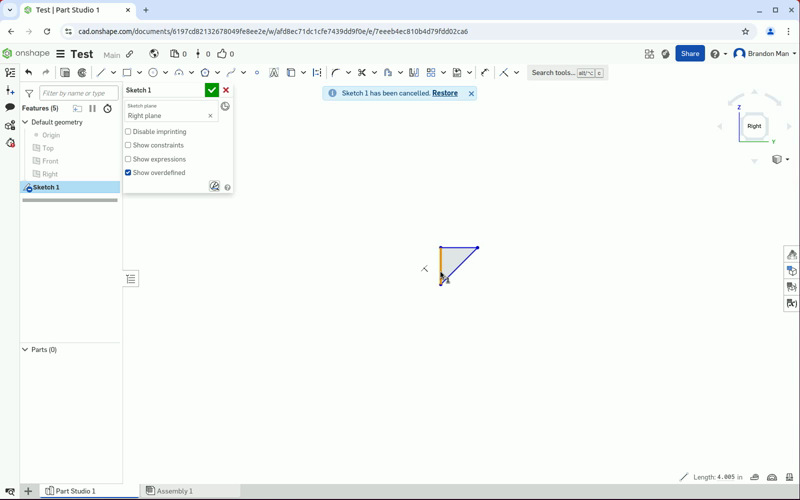
scroll(-6)
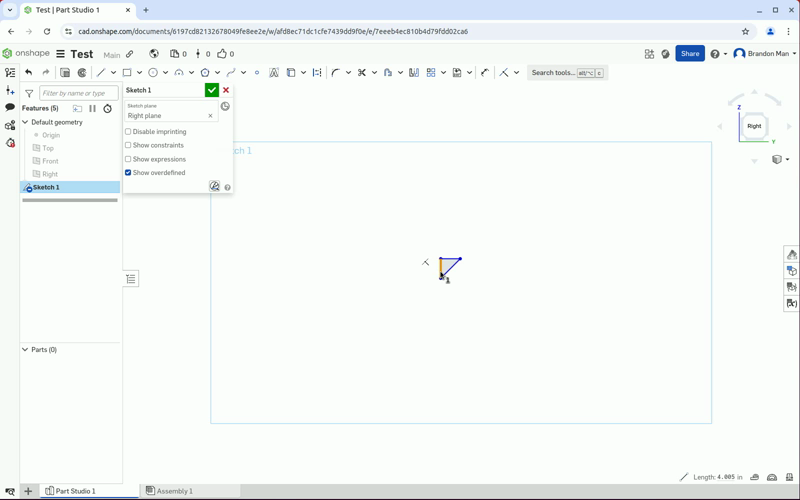
mouse_move(73, 352)
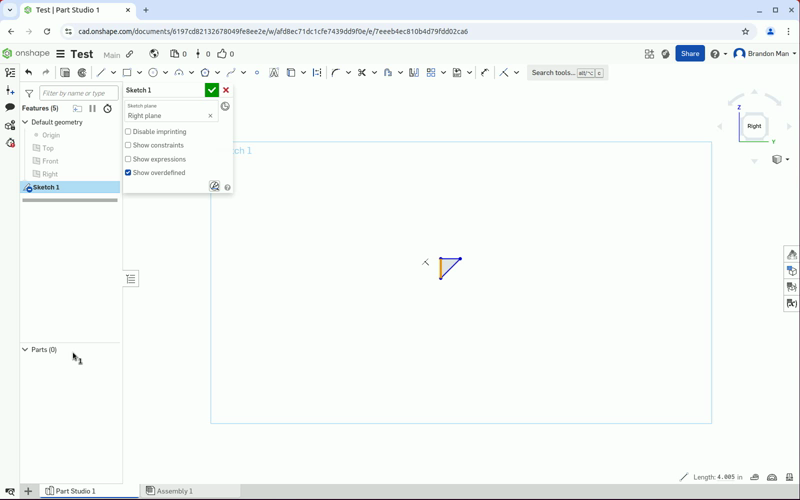
key(shift+y)
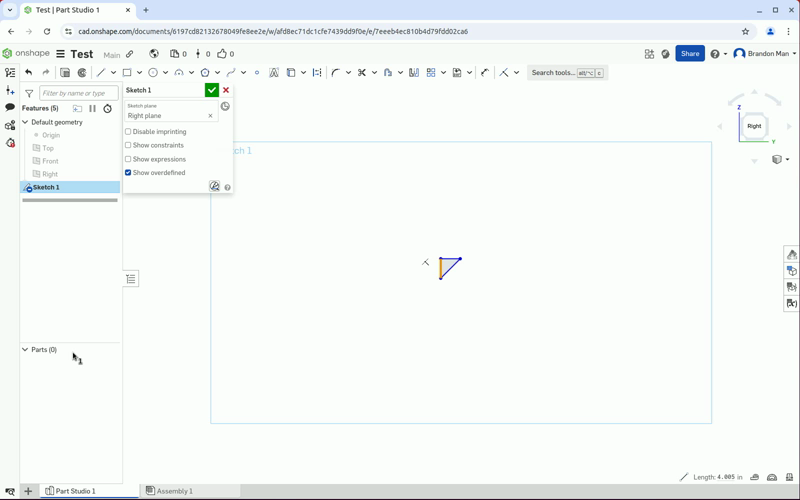
key(shift+e)
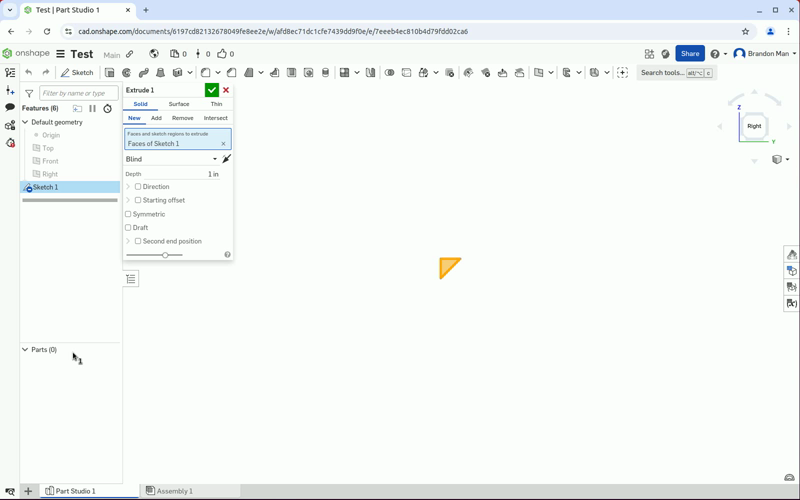
mouse_move(143, 106)
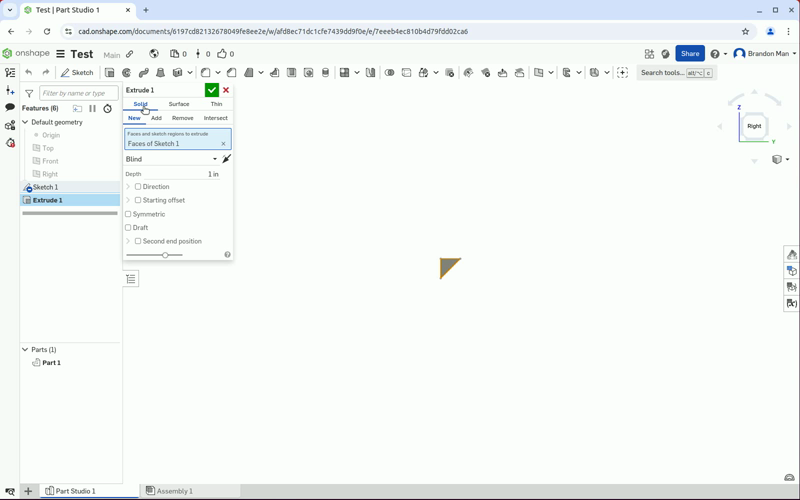
click(143, 106)
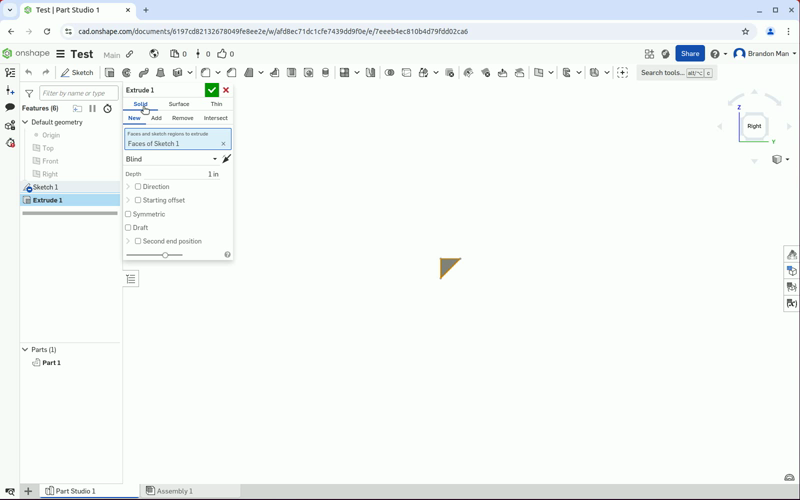
mouse_move(137, 120)
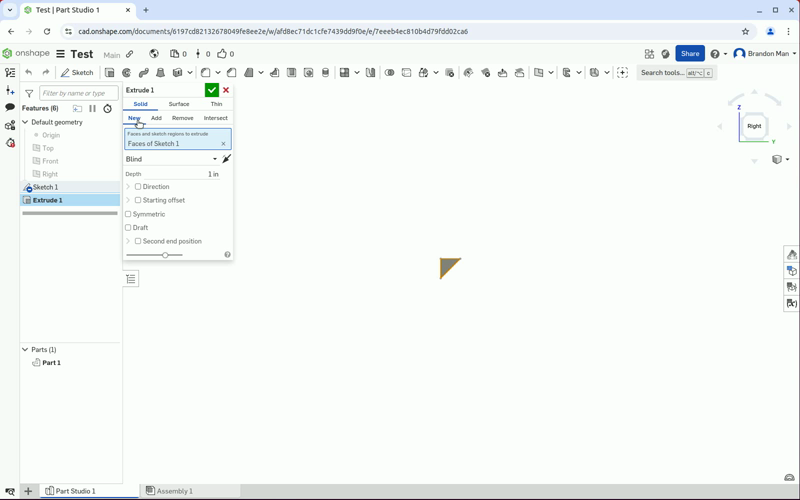
click(137, 120)
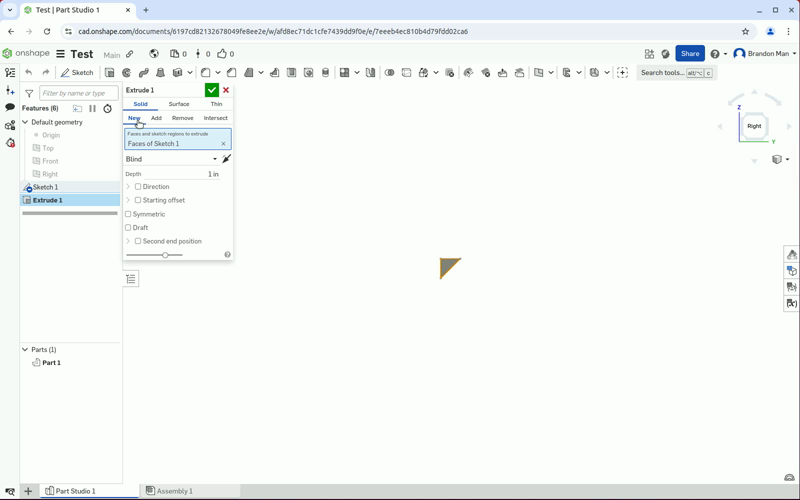
key(tab, 4)
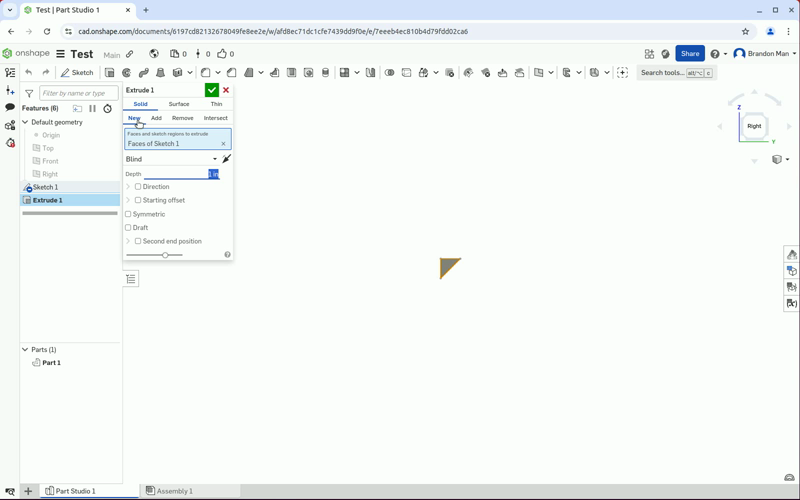
text(7.703)
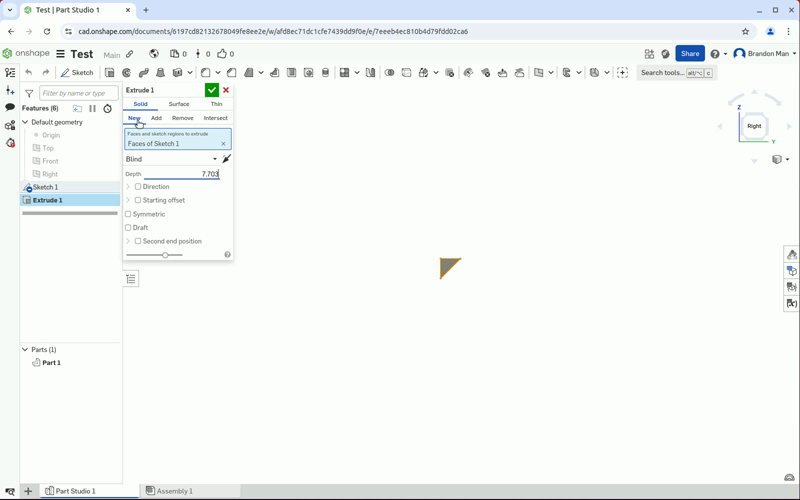
key(enter)
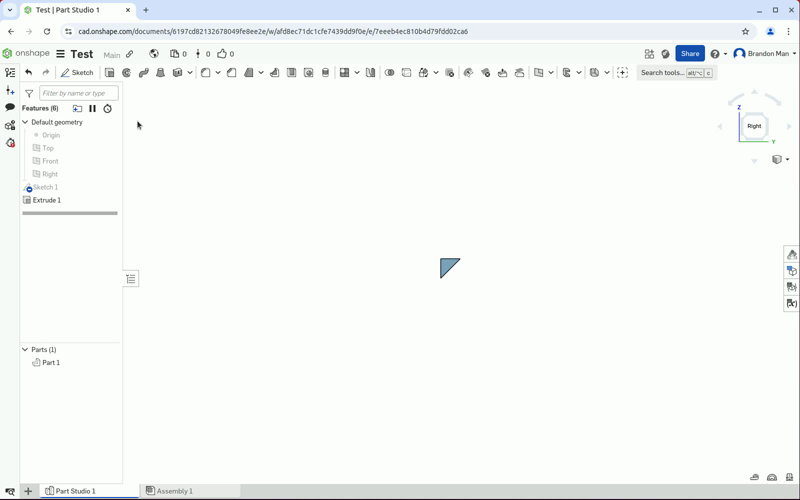
key(shift+h)
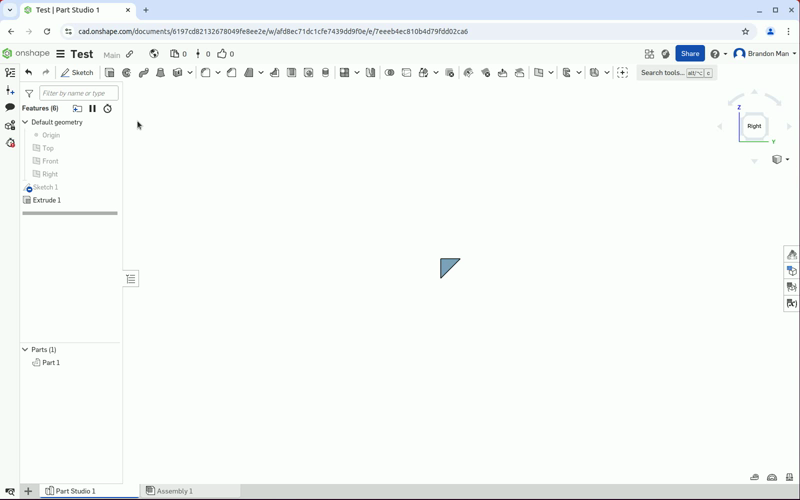
key(shift+h)
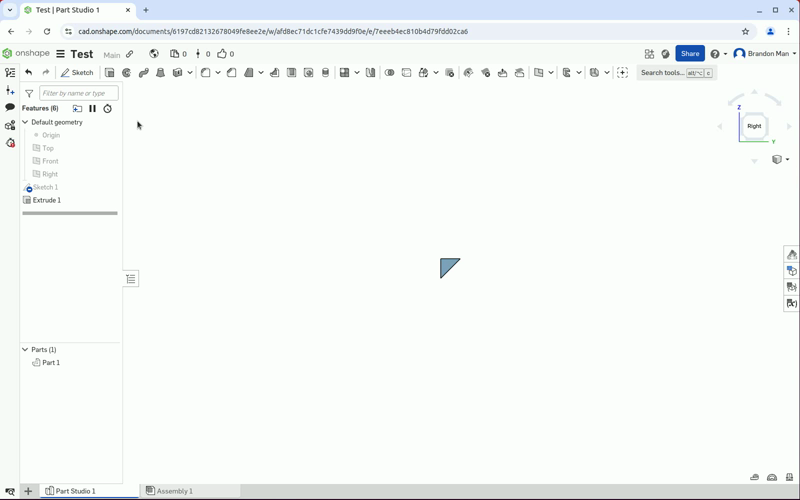
mouse_move(73, 189)
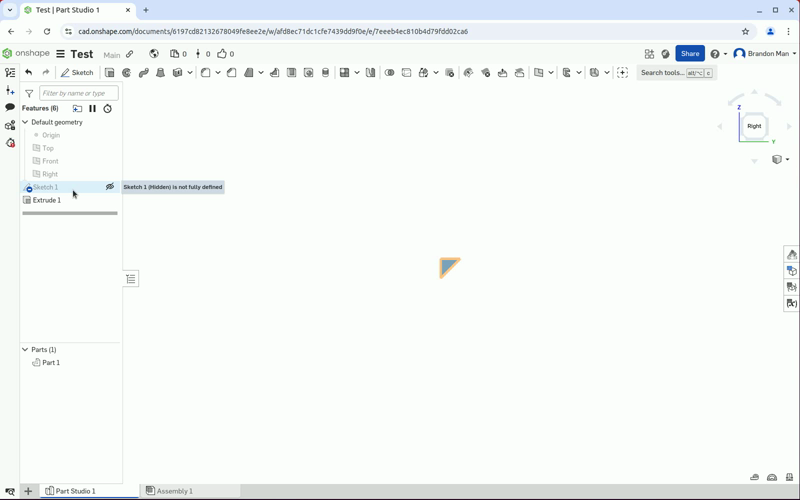
click(73, 189)
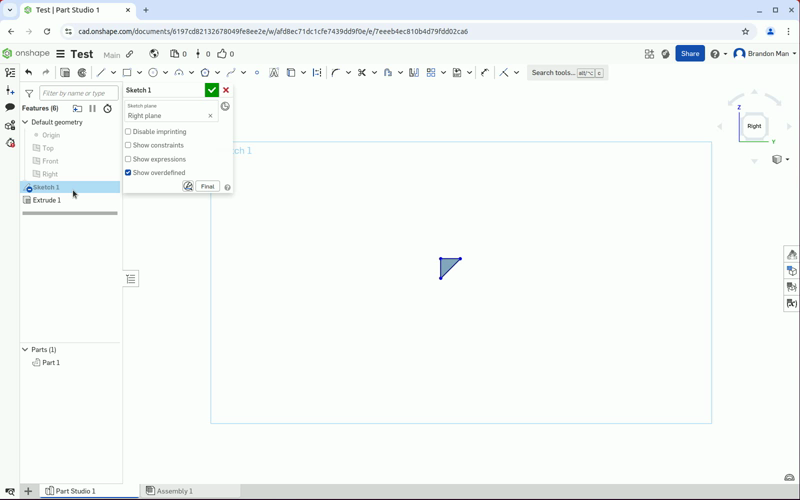
mouse_move(229, 92)
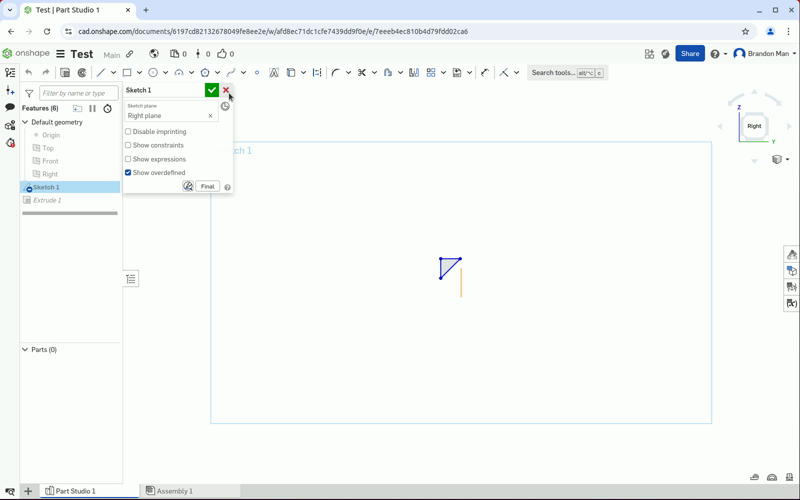
click(229, 92)
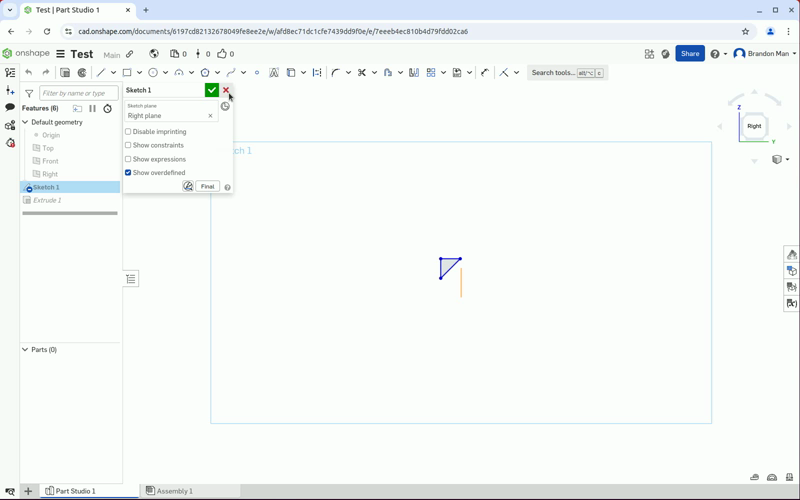
key(shift+s)
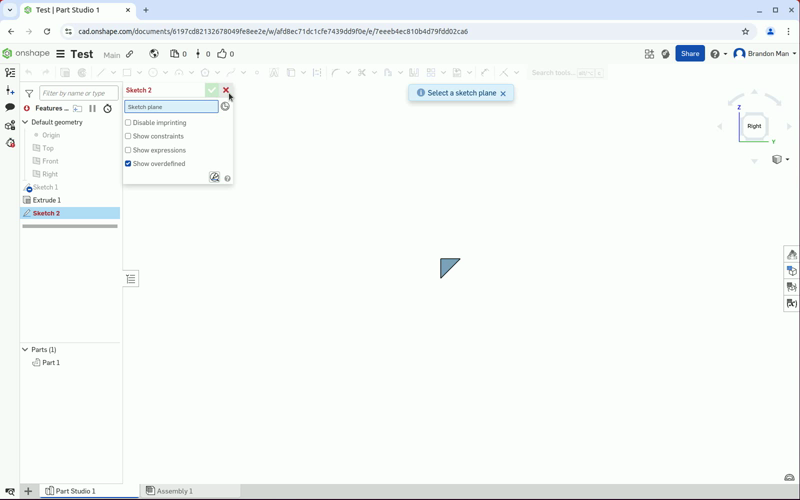
mouse_move(73, 176)
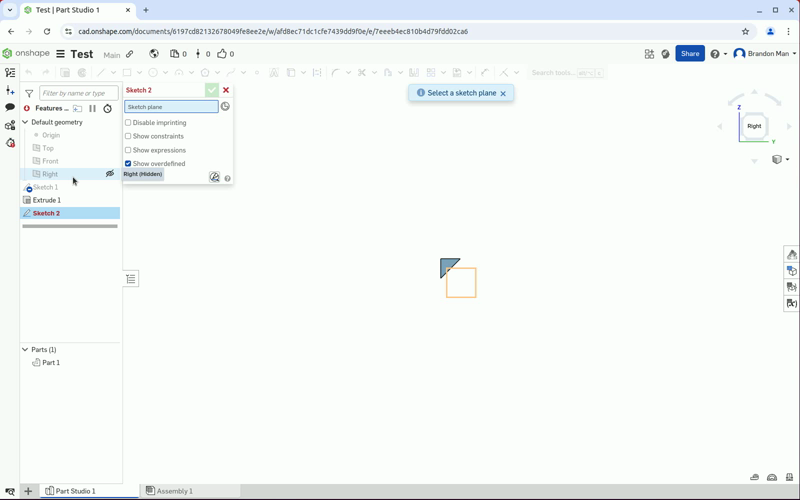
click(73, 176)
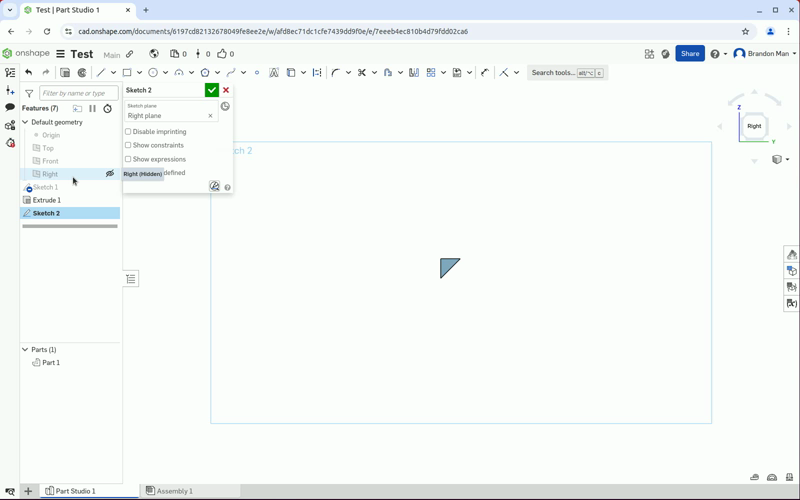
mouse_move(73, 352)
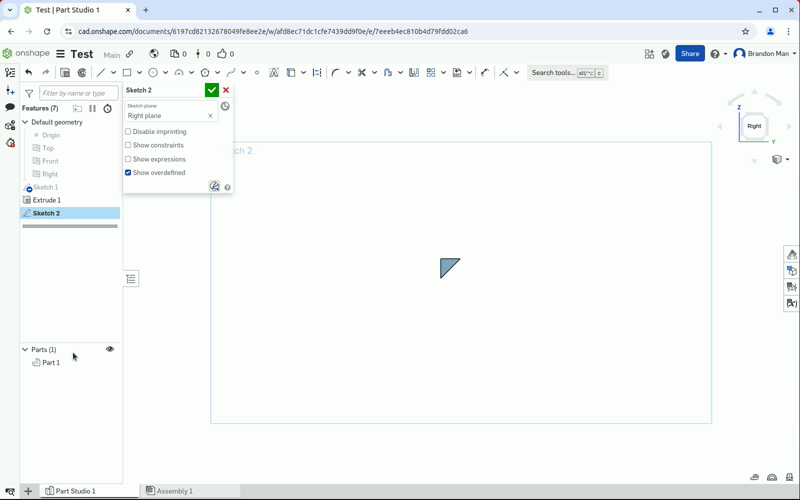
key(y)
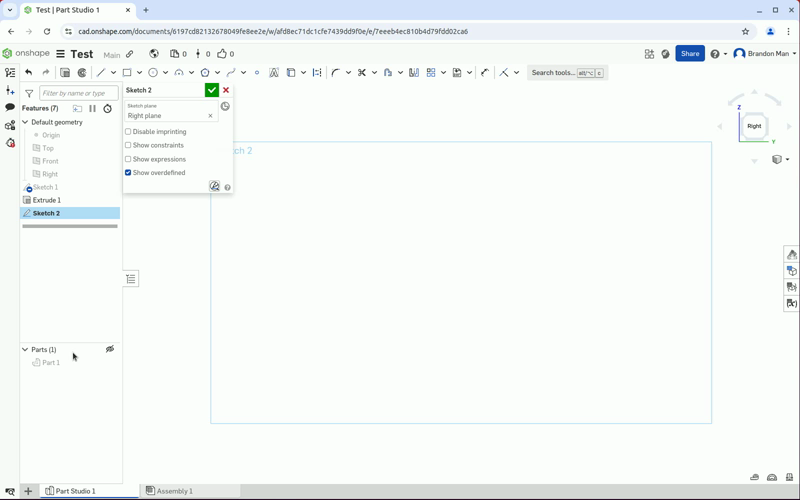
key(l)
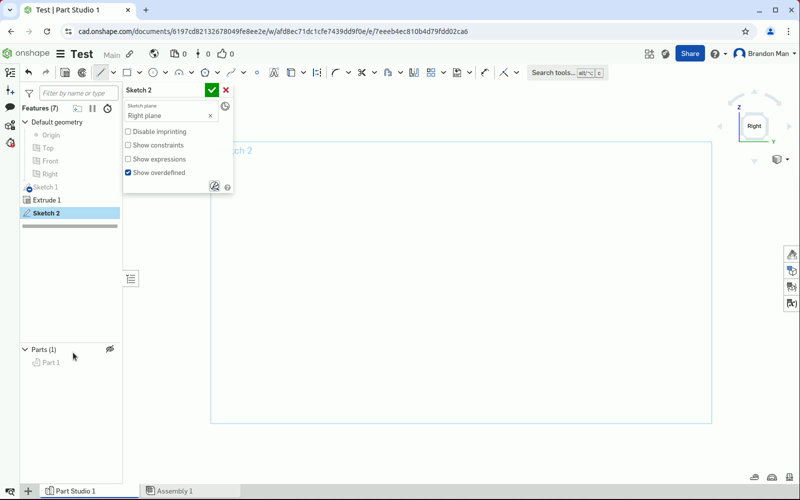
key_down(shift)
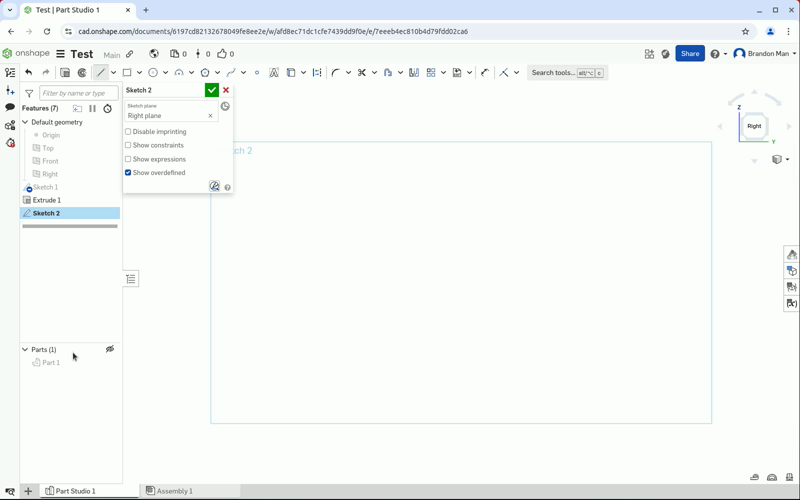
mouse_move(440, 297)
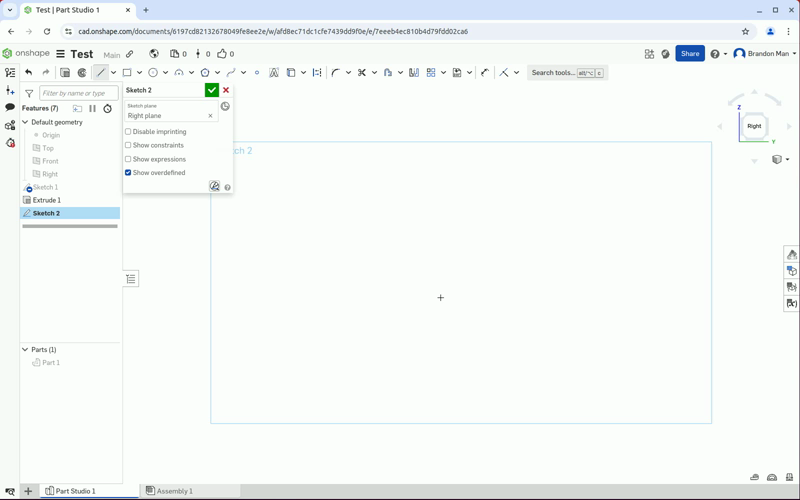
click(440, 297)
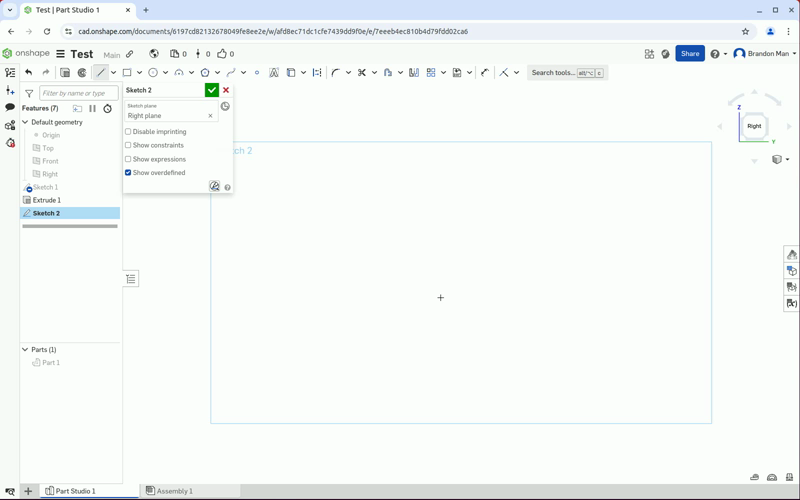
key_up(shift)
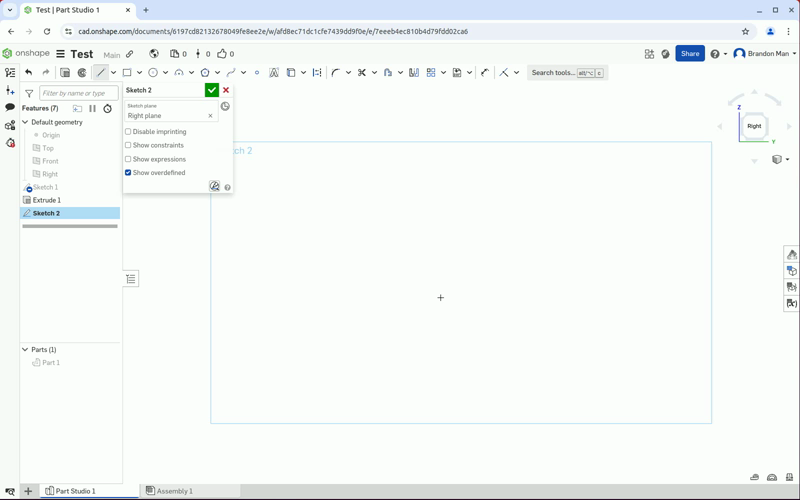
key_down(shift)
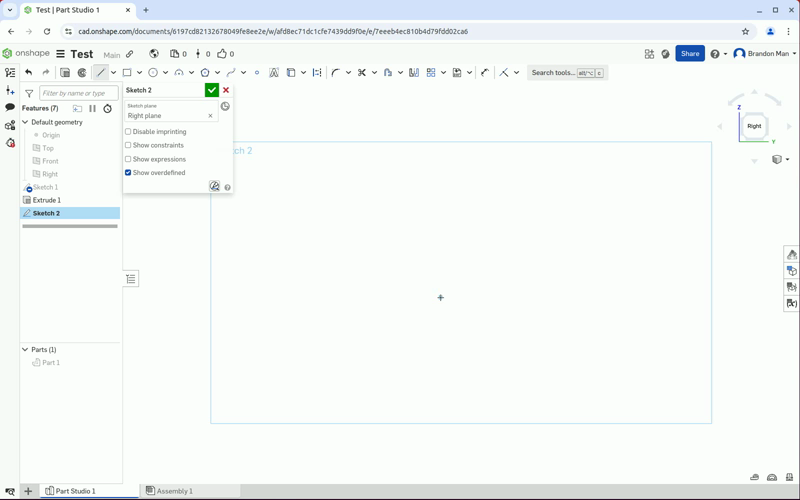
mouse_move(470, 297)
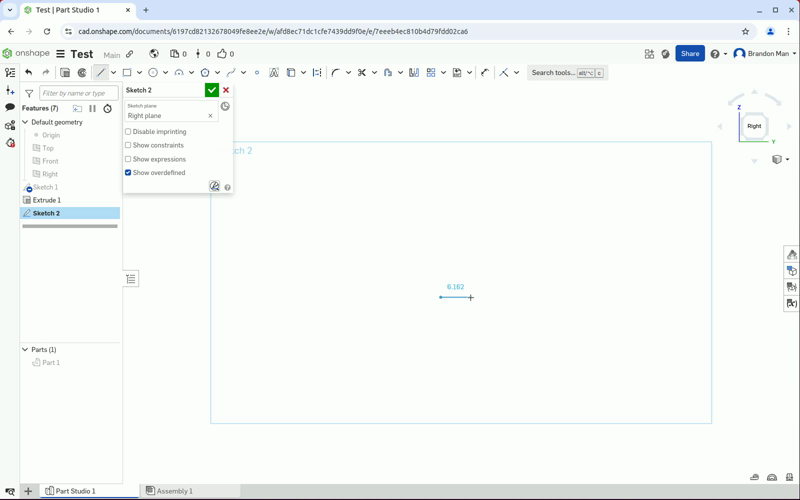
mouse_move(497, 297)
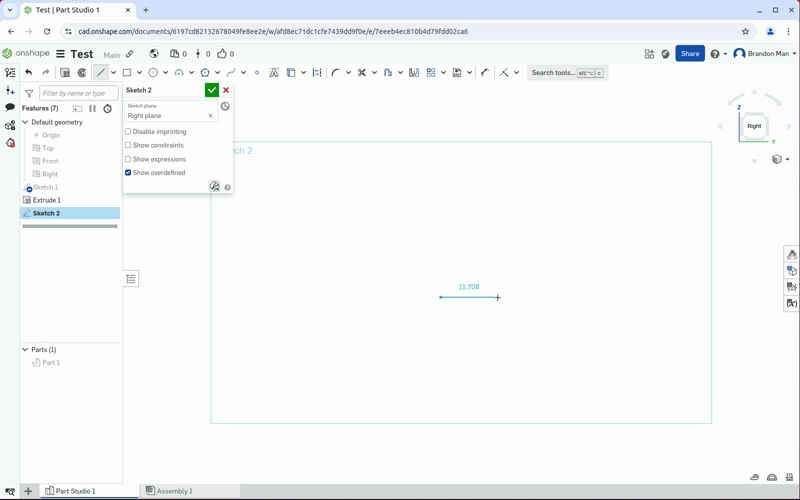
click(497, 297)
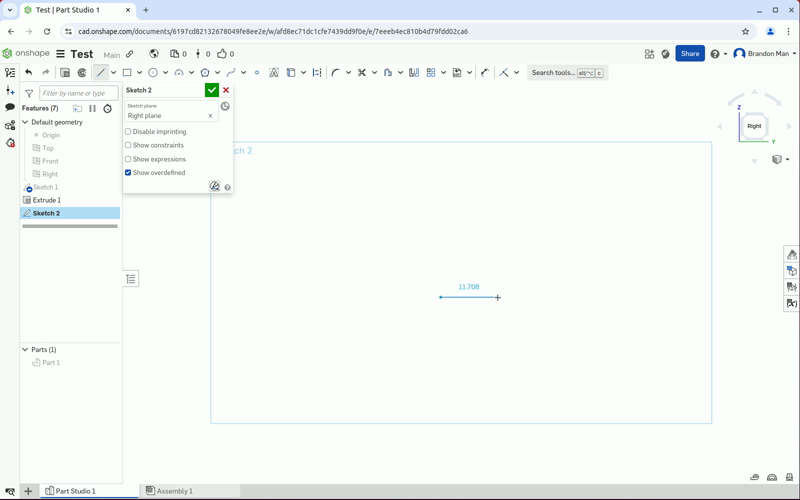
key_up(shift)
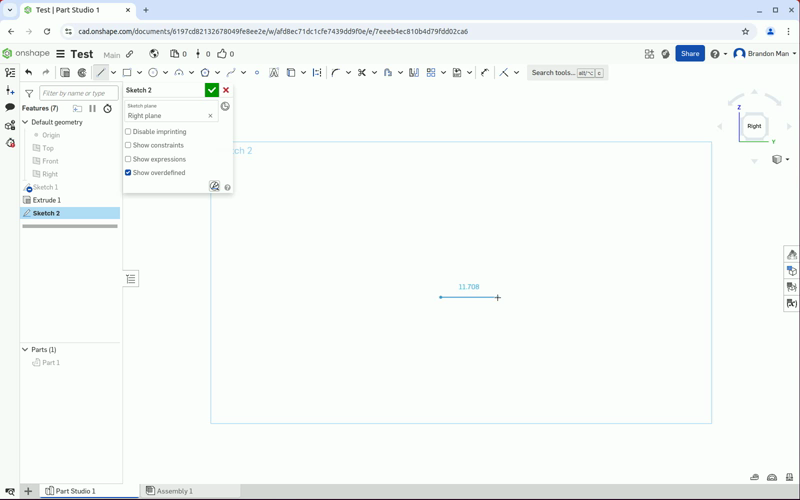
key_down(shift)
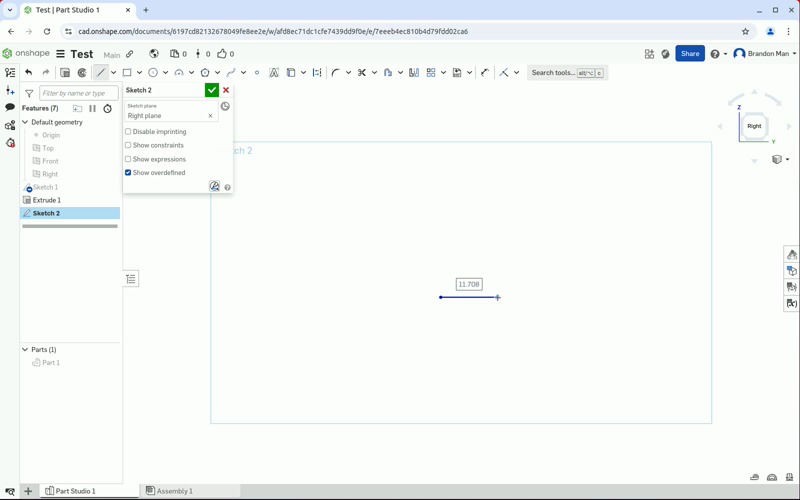
mouse_move(527, 297)
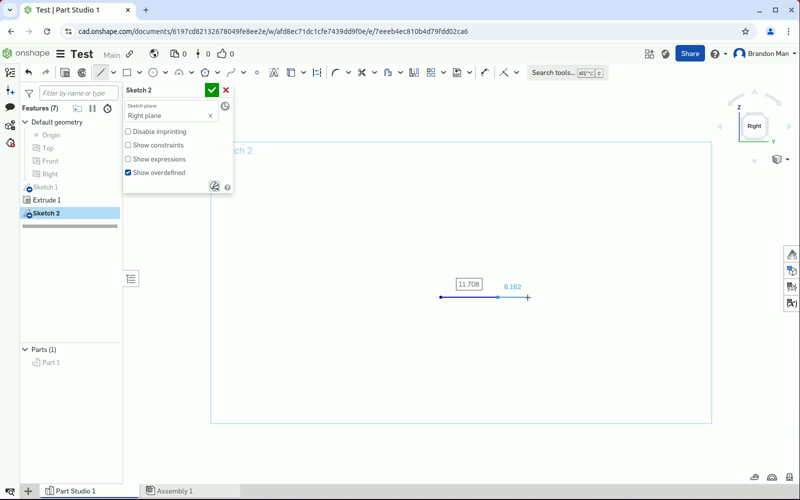
mouse_move(497, 259)
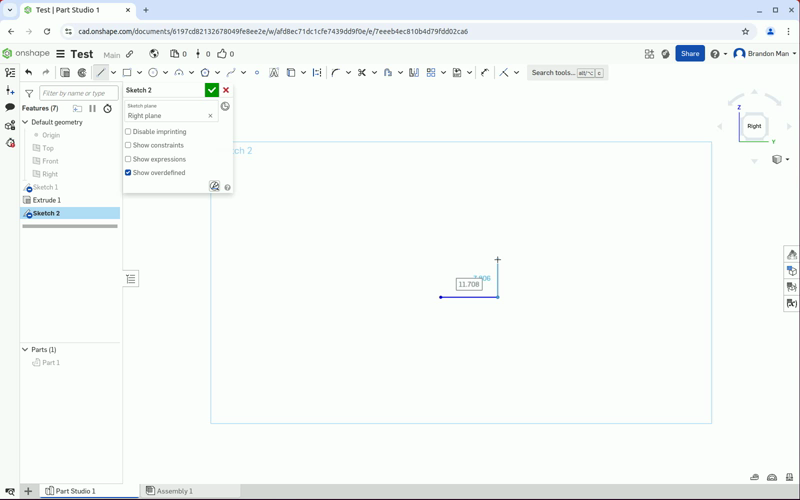
click(497, 259)
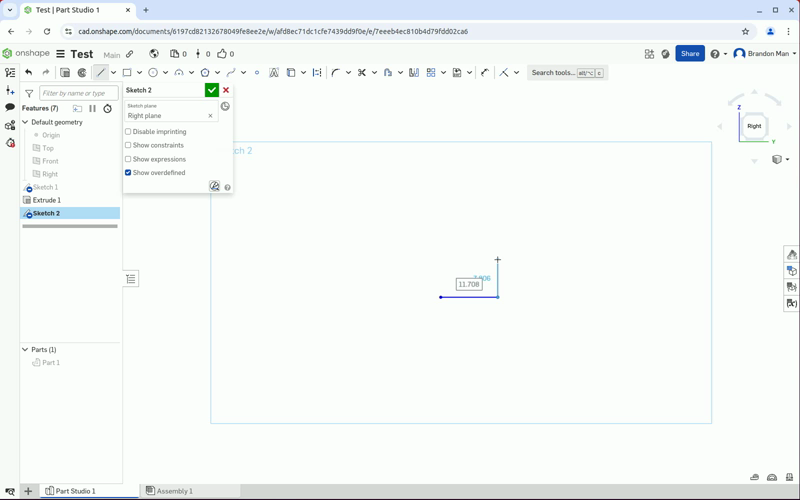
key_up(shift)
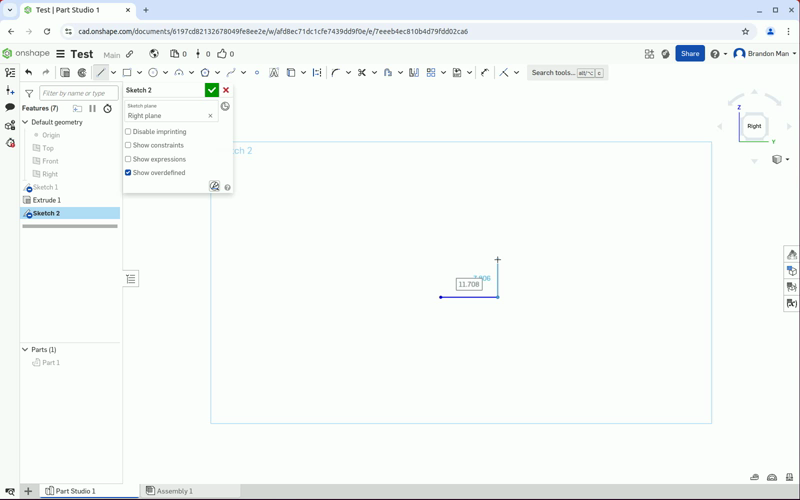
key_down(shift)
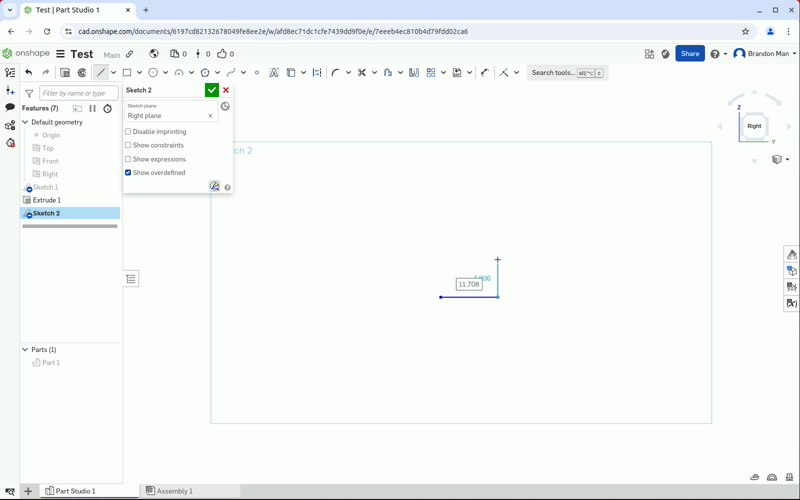
mouse_move(527, 259)
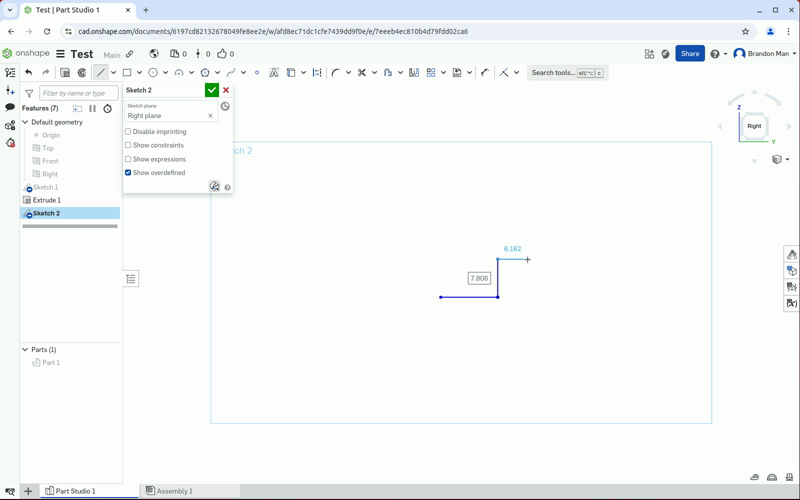
mouse_move(459, 259)
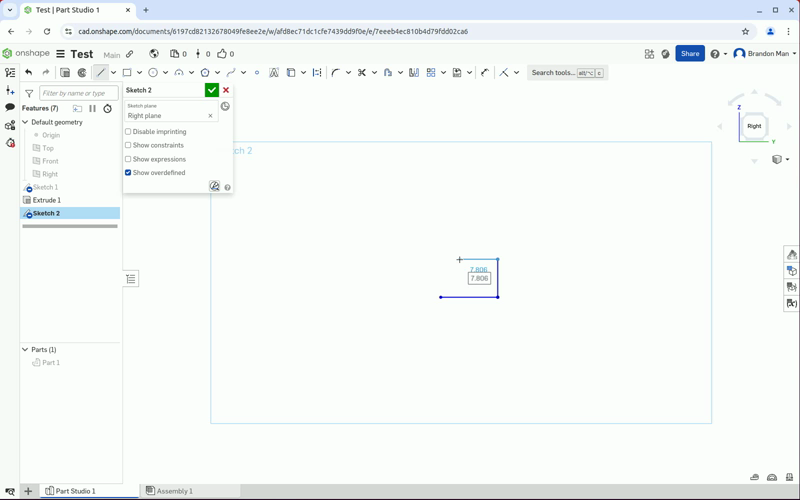
click(459, 259)
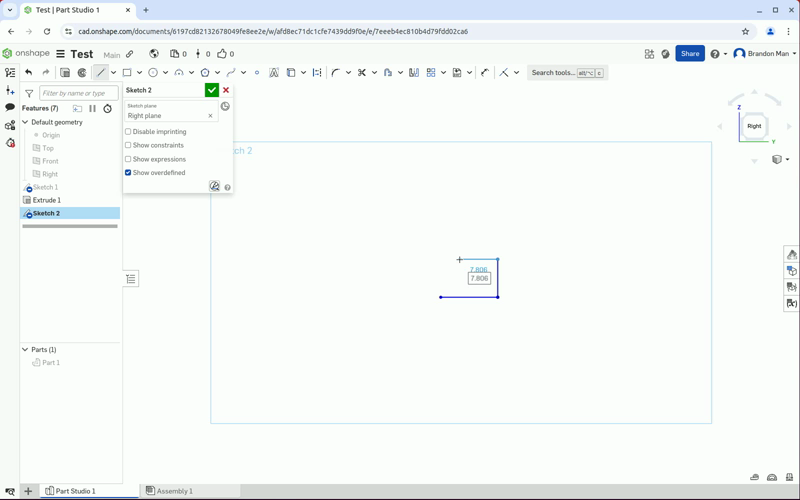
key_up(shift)
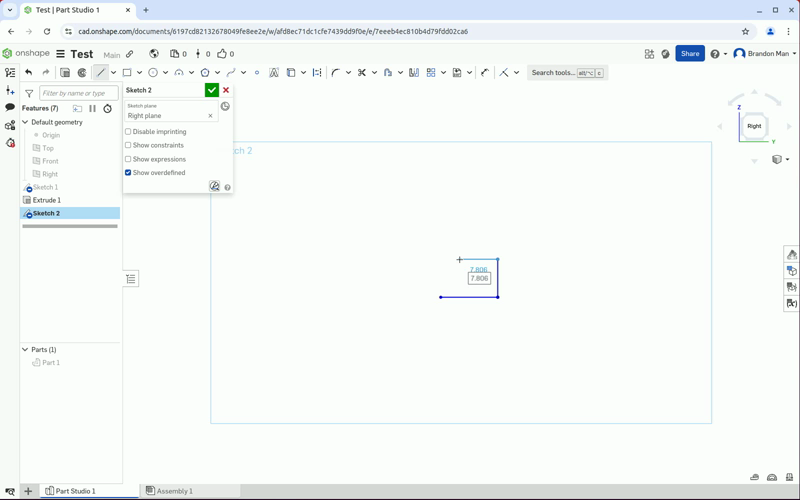
key_down(shift)
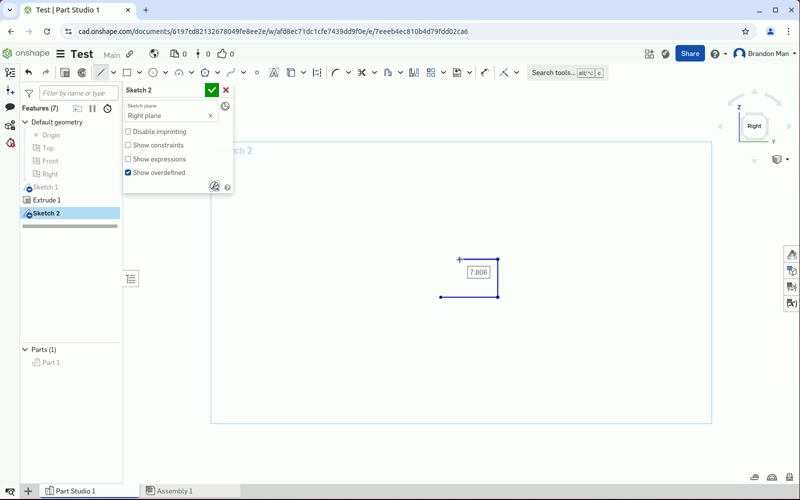
mouse_move(489, 259)
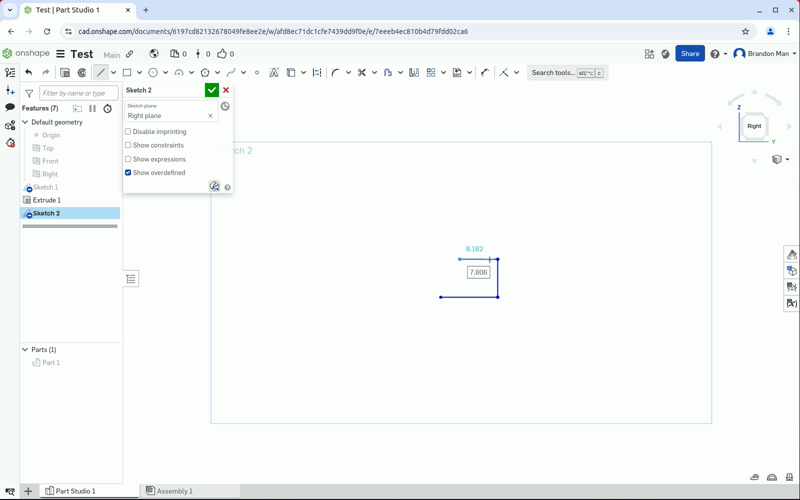
mouse_move(440, 277)
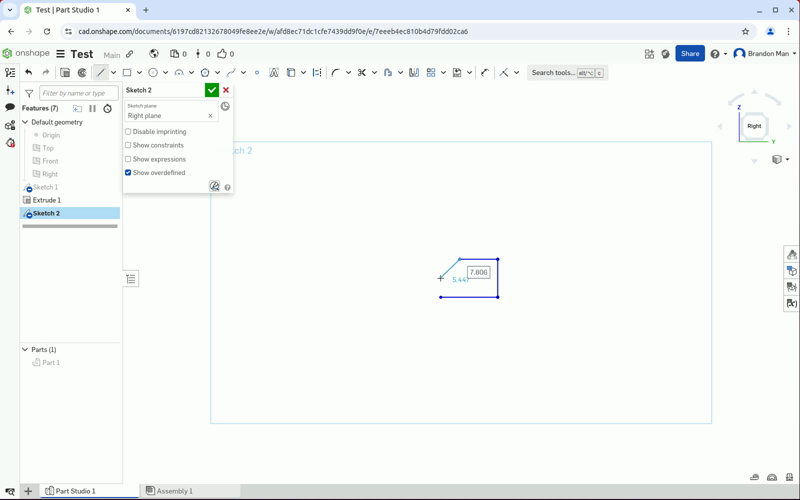
click(440, 277)
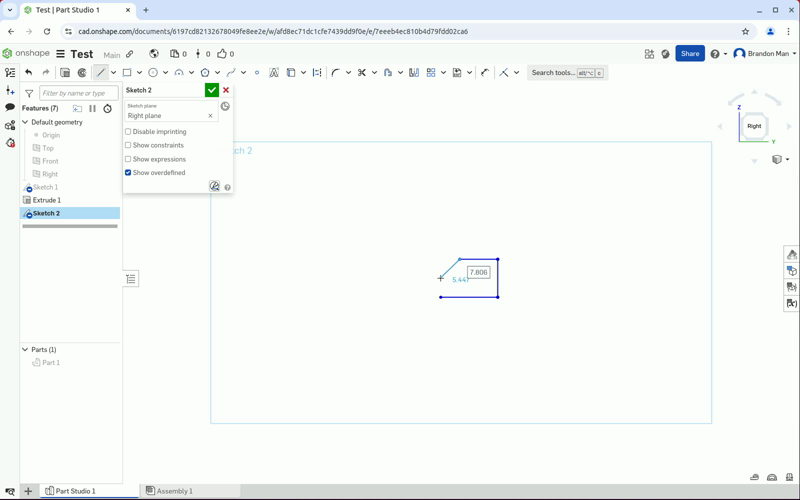
key_up(shift)
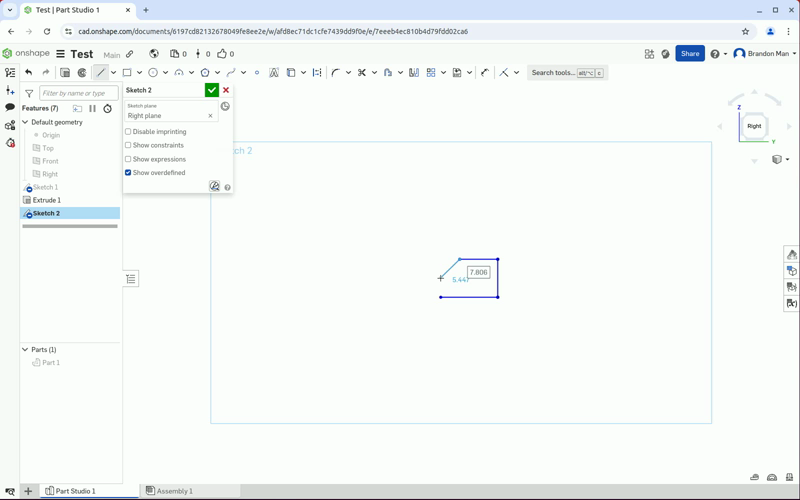
mouse_move(470, 277)
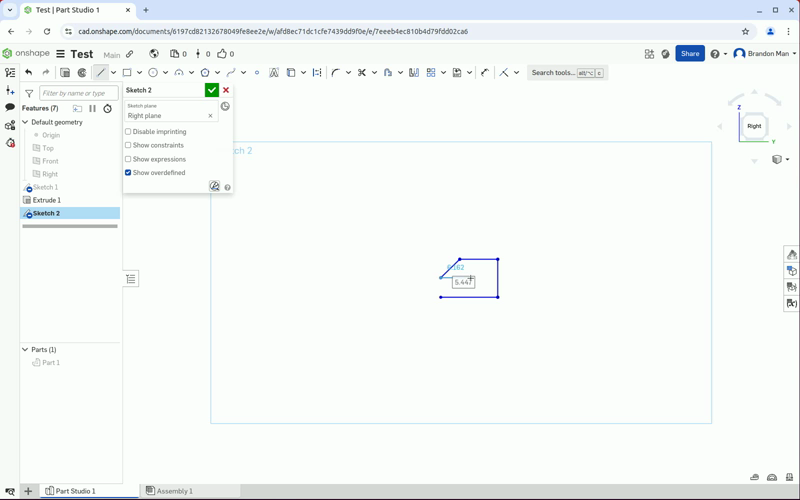
key_down(shift)
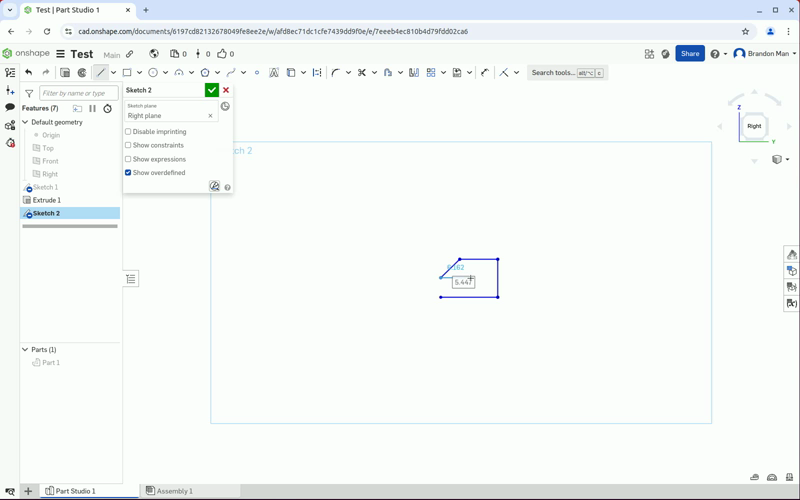
mouse_move(440, 297)
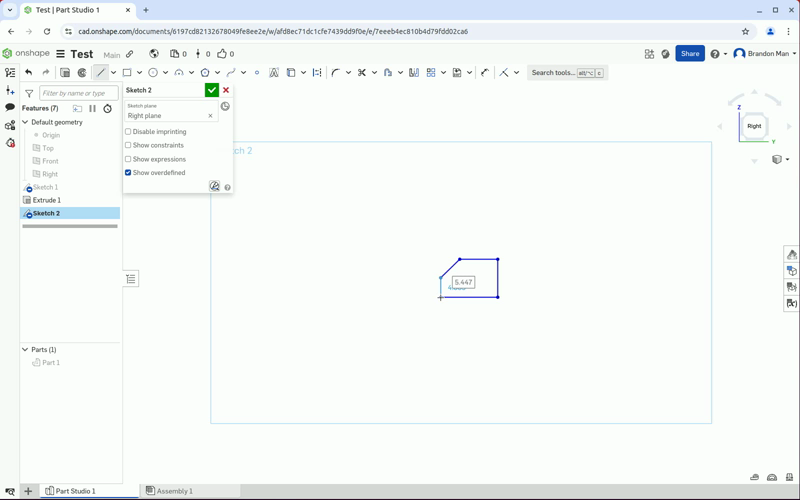
key_up(shift)
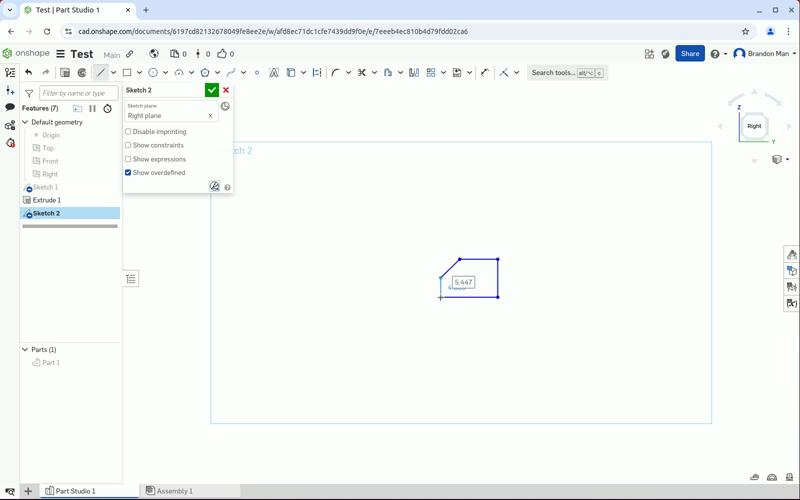
click(440, 297)
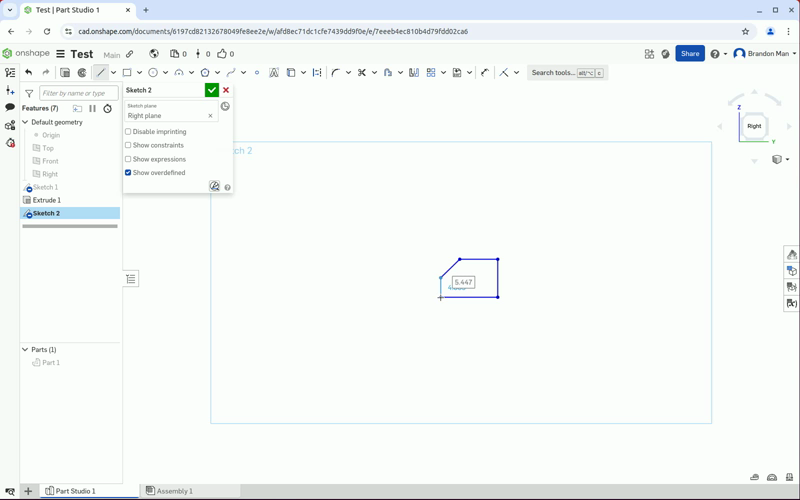
key(esc)
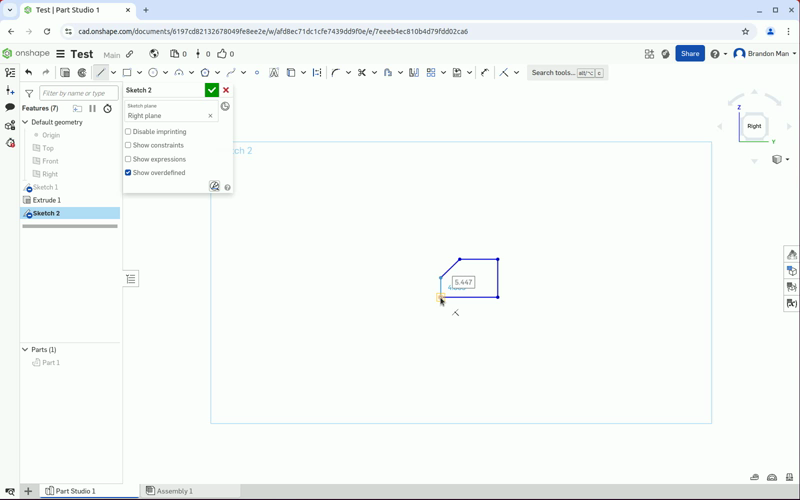
mouse_move(461, 269)
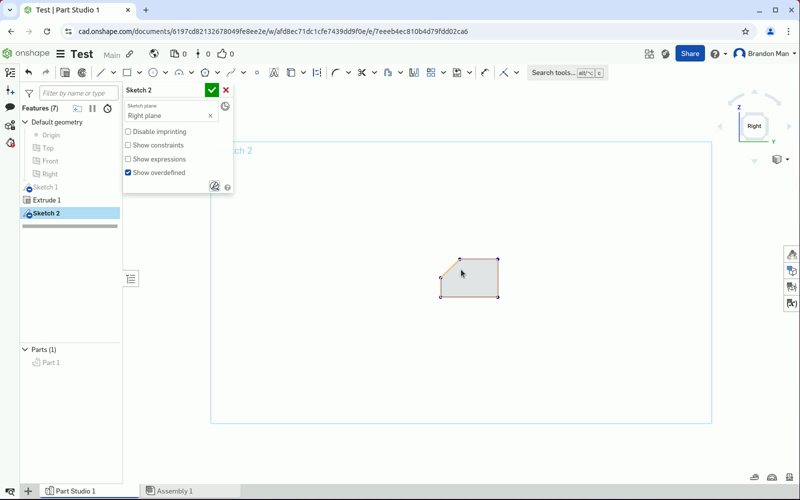
click(461, 269)
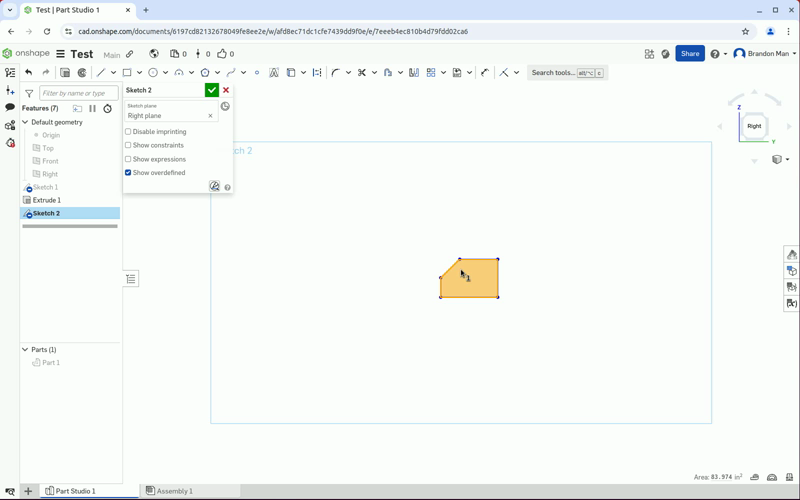
mouse_move(73, 352)
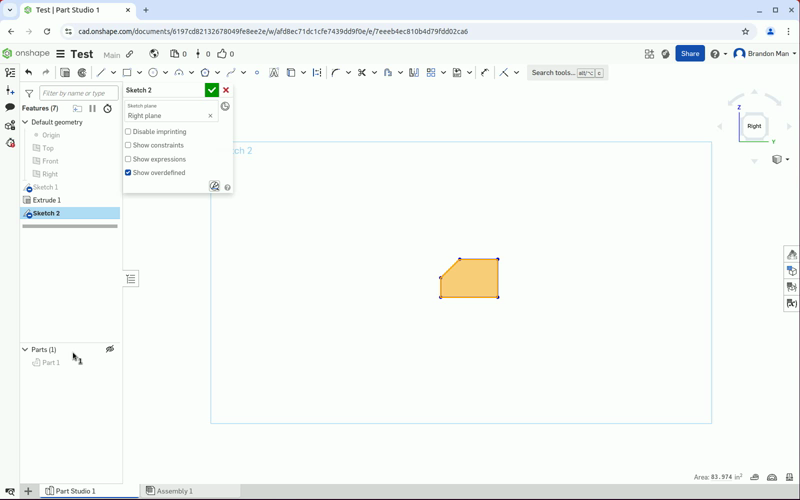
key(shift+y)
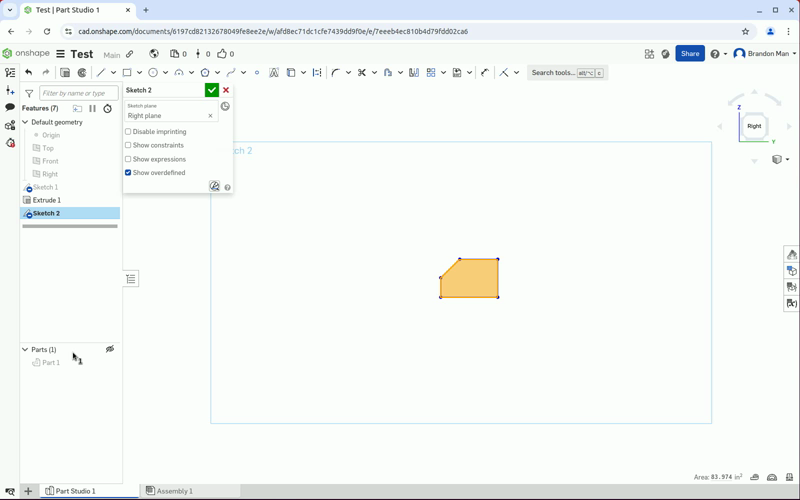
key(shift+e)
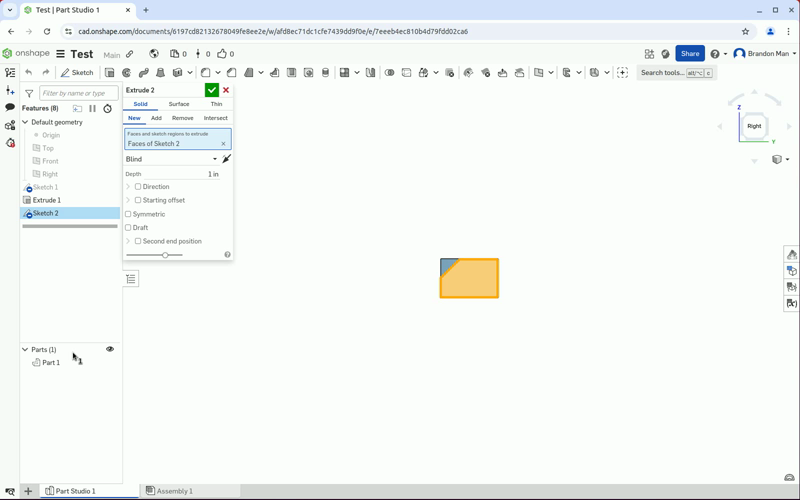
mouse_move(143, 106)
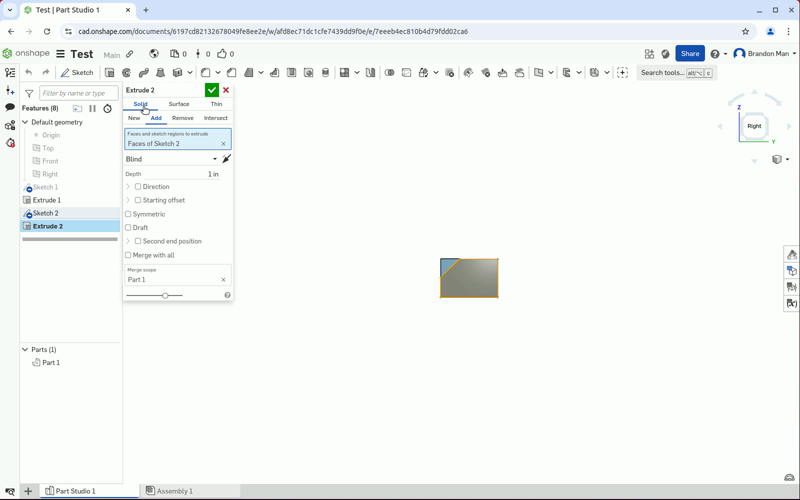
click(143, 106)
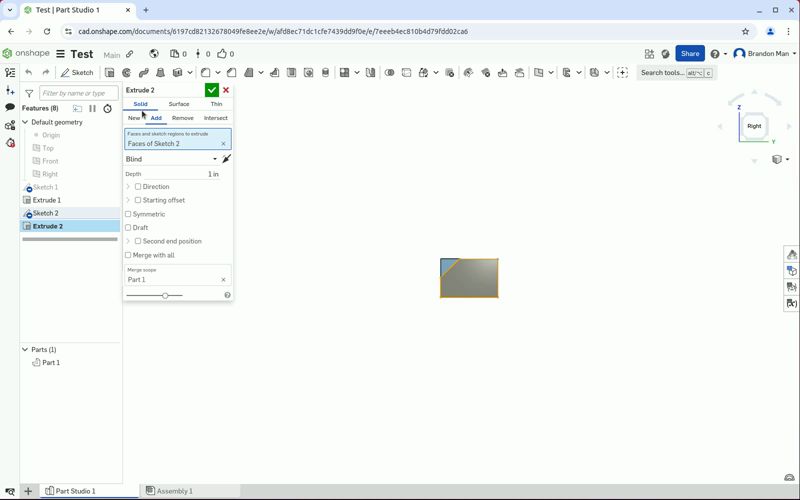
mouse_move(137, 120)
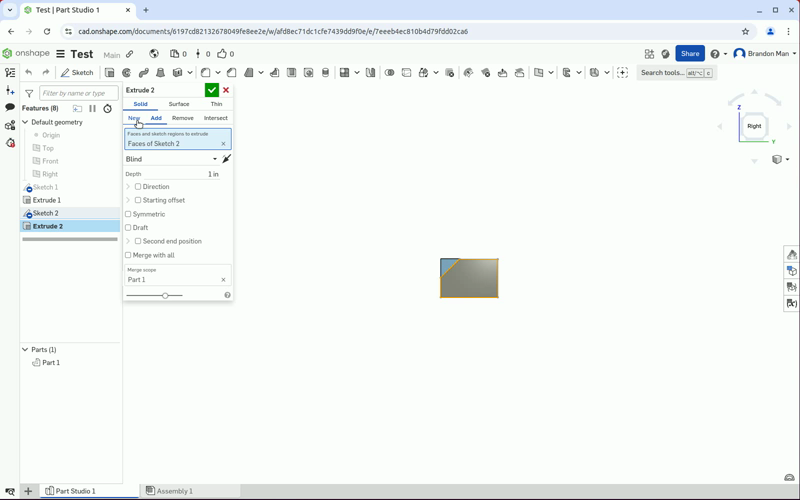
click(137, 120)
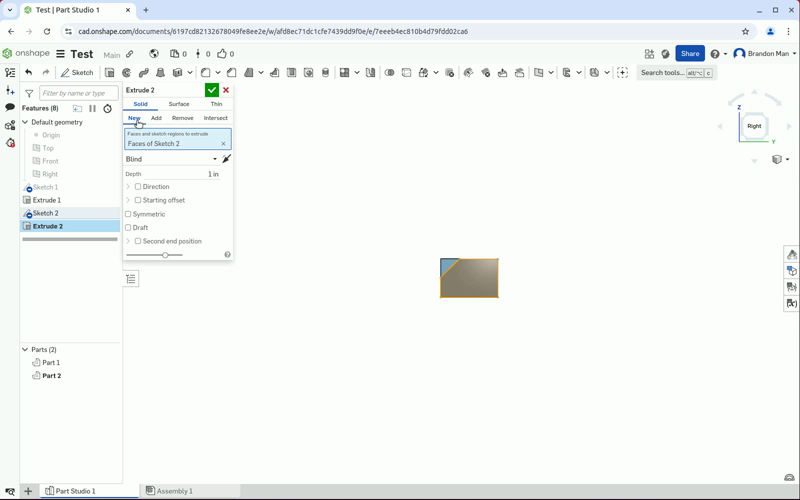
key(tab, 4)
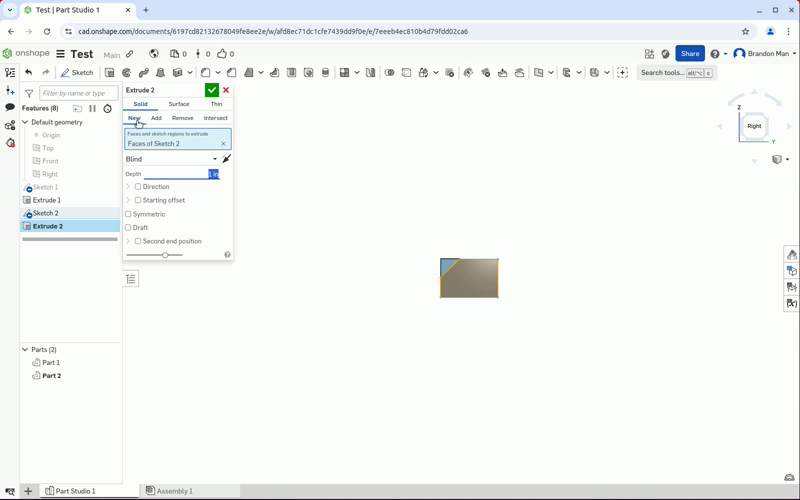
text(23.108)
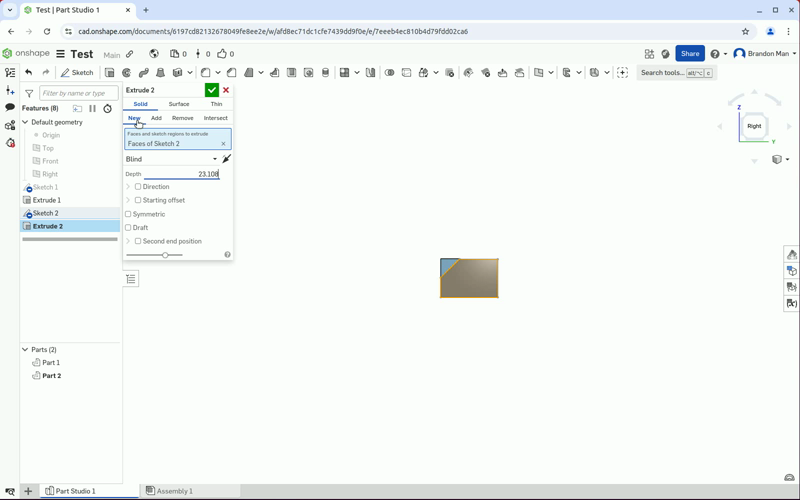
key(enter)
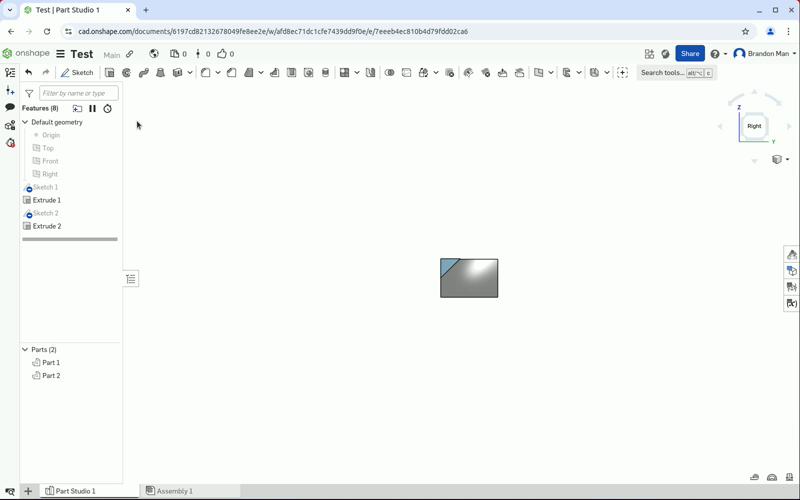
key(shift+h)
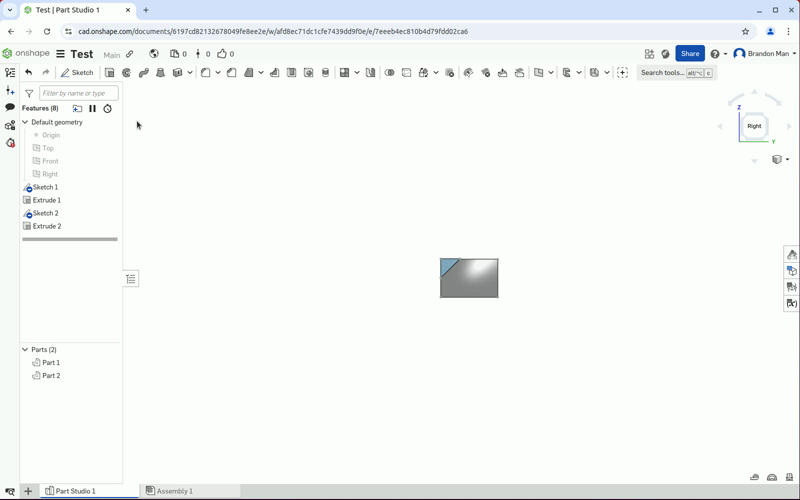
key(shift+h)
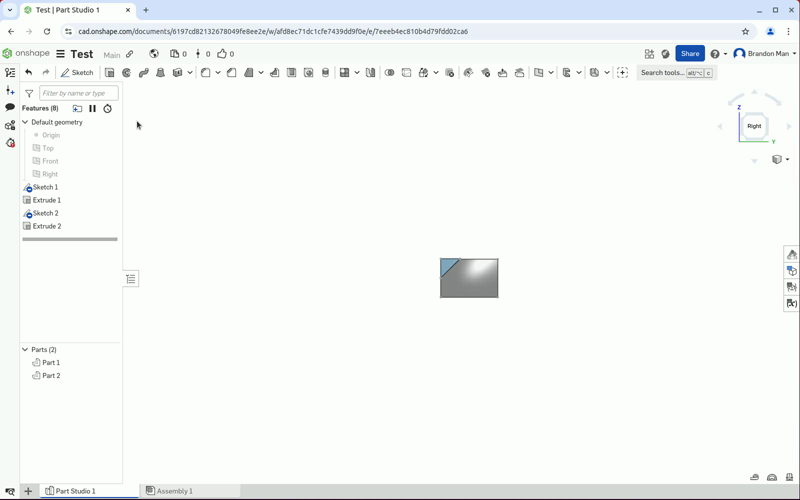
key(shift+7)
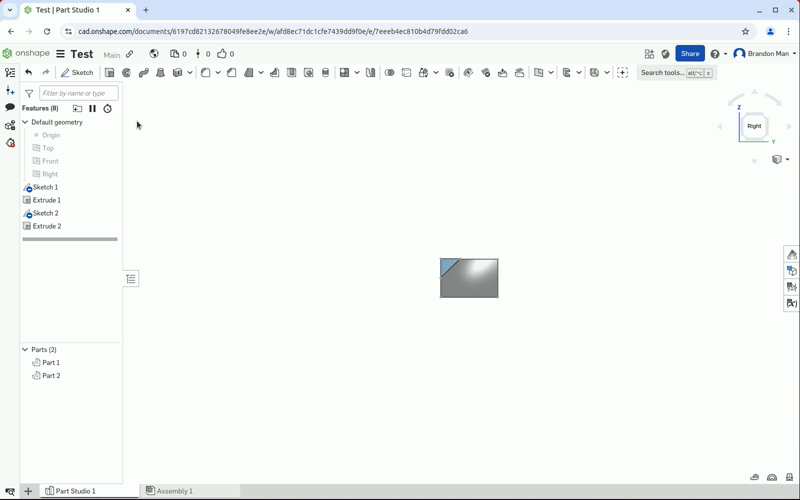
key(right, 2)
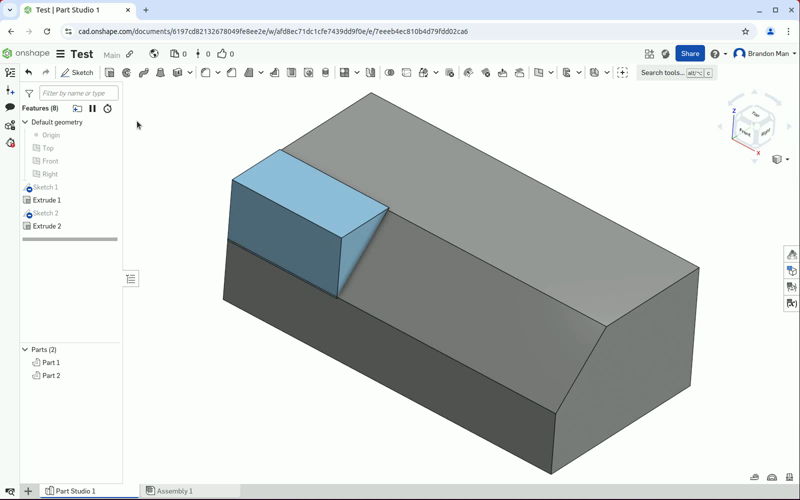
key(down, 2)
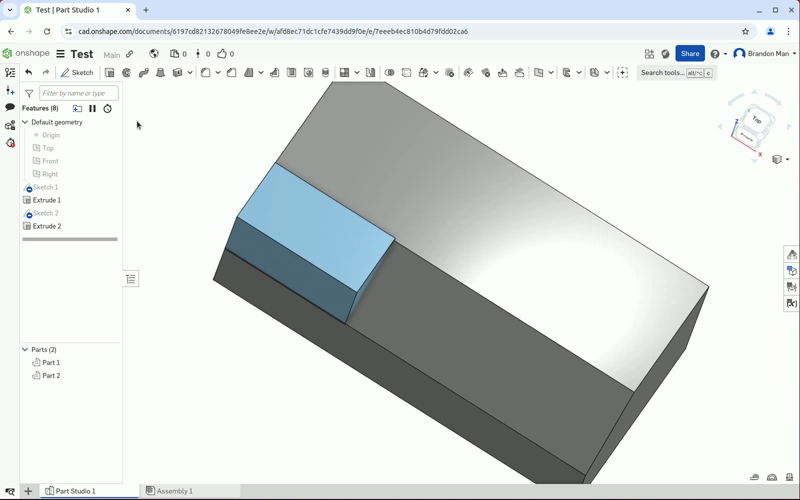
key(up, 2)
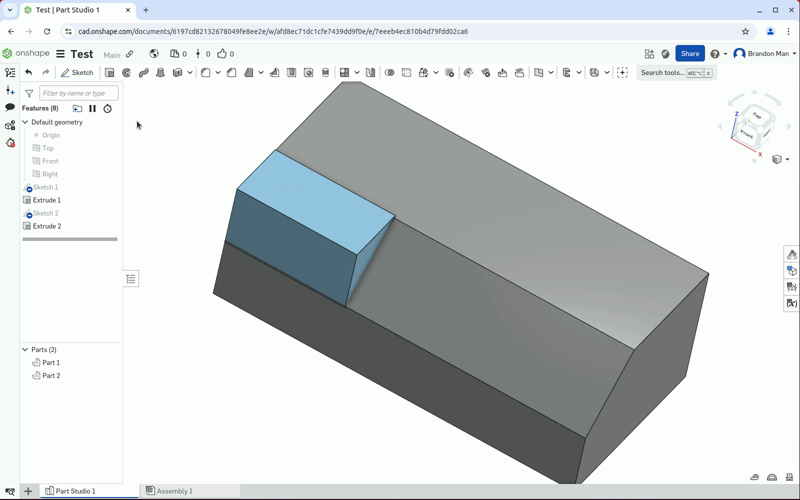
key(left, 2)
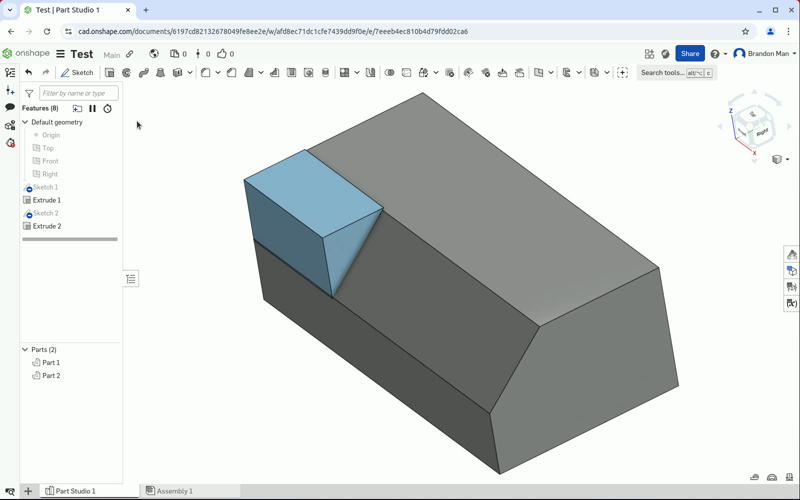
mouse_move(73, 189)
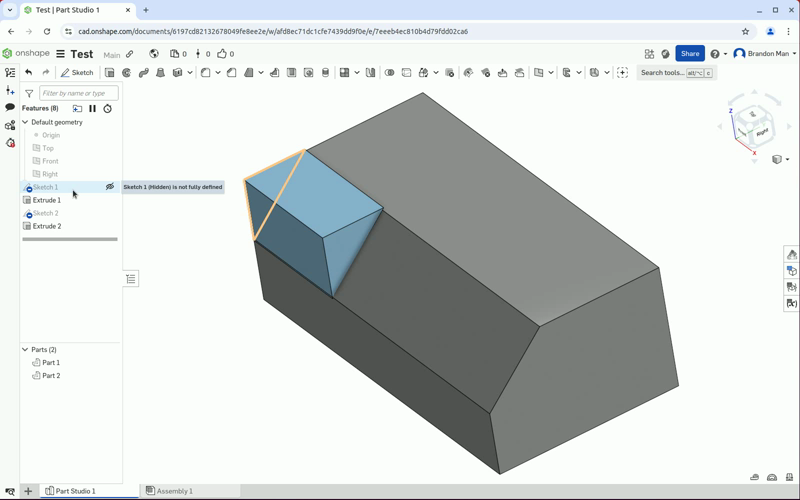
click(73, 189)